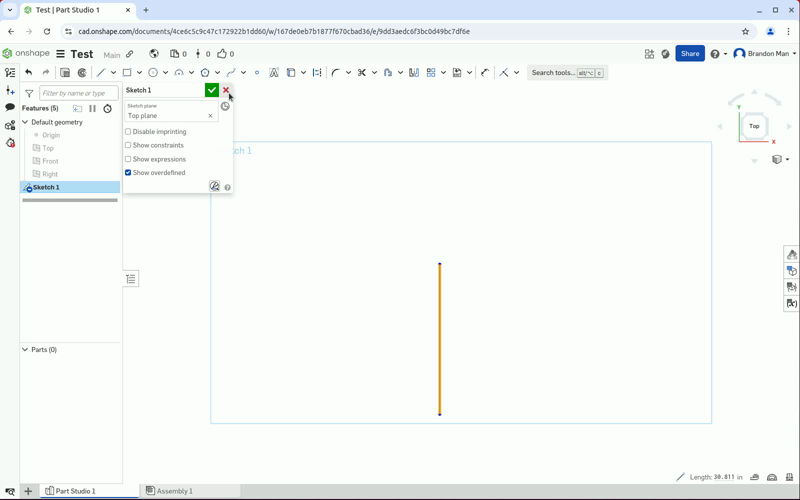
key(shift+h)
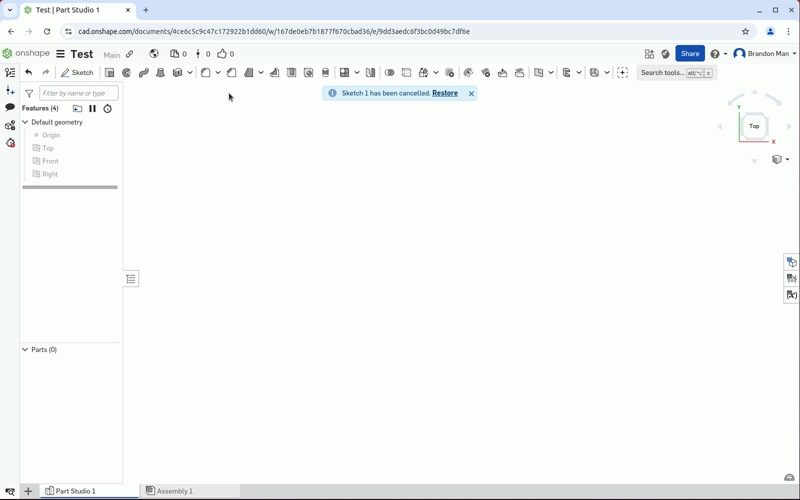
mouse_move(73, 352)
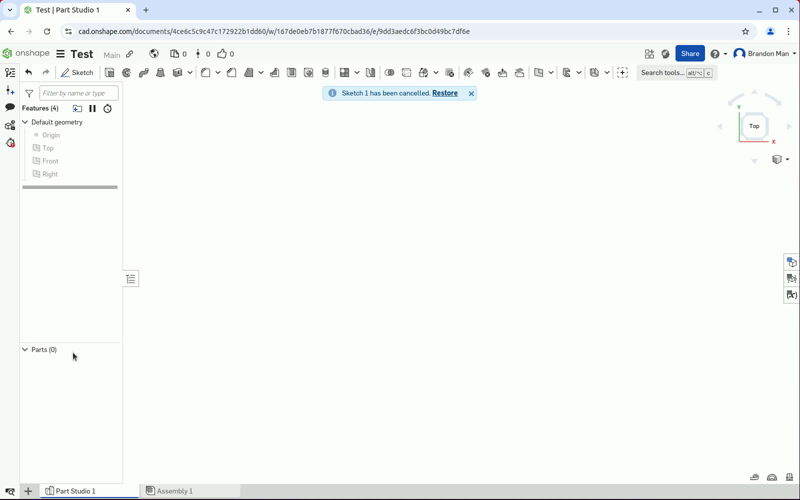
key(y)
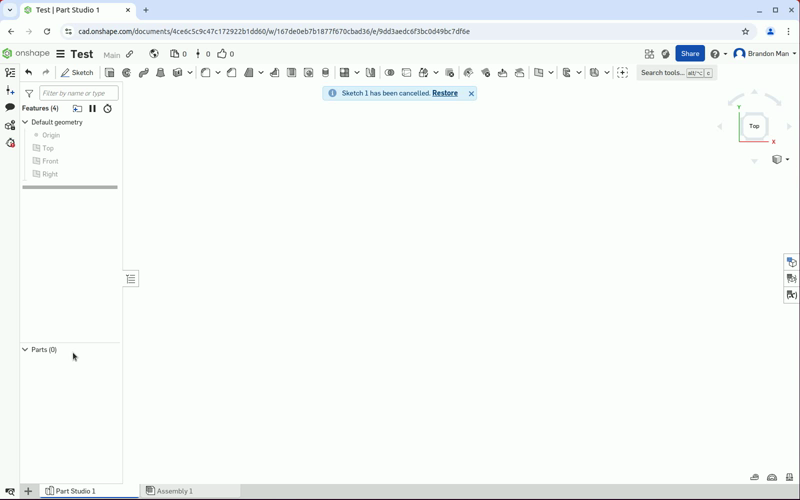
key(shift+p)
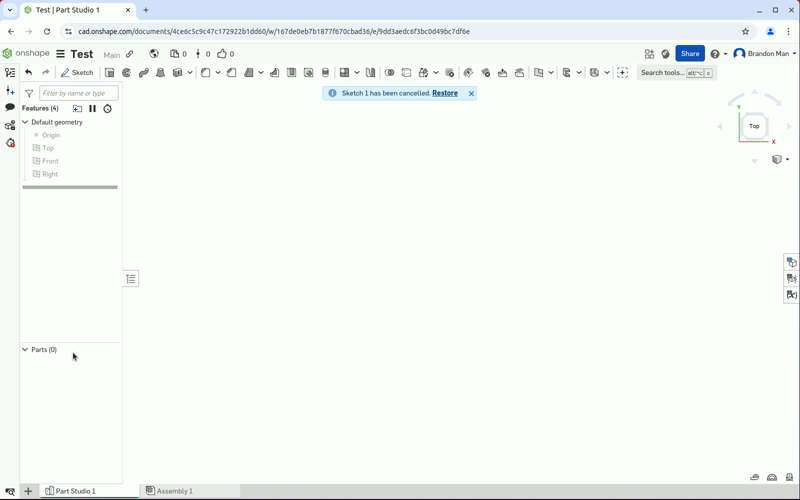
key(space)
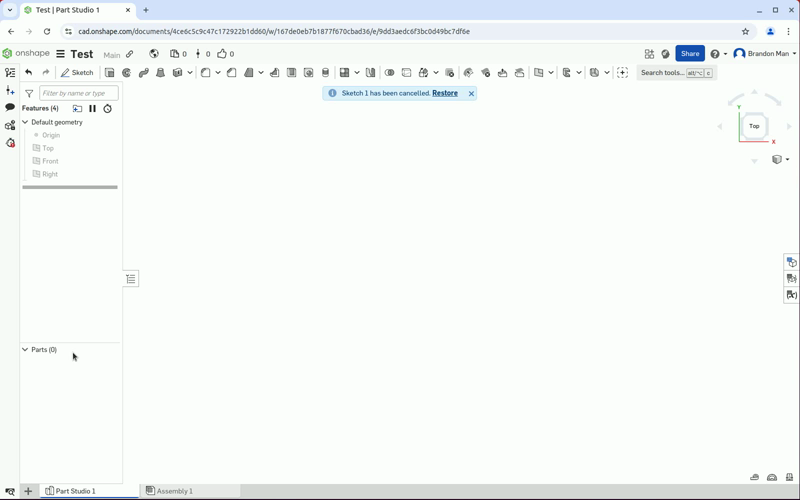
key_down(shift)
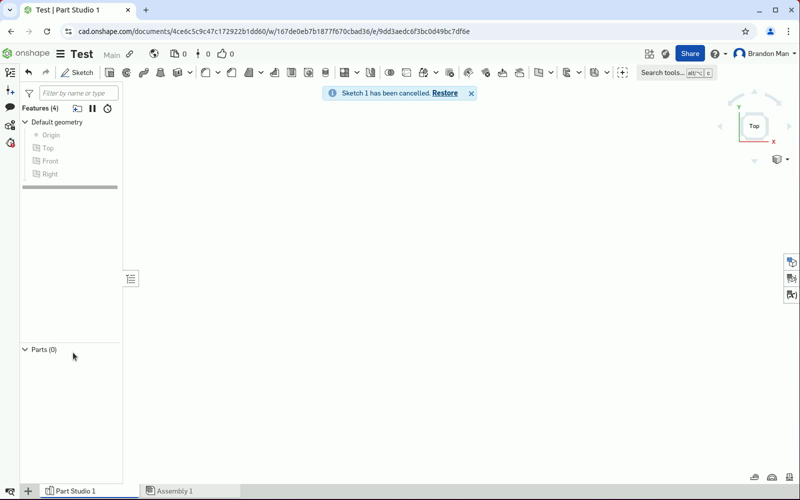
key(up)
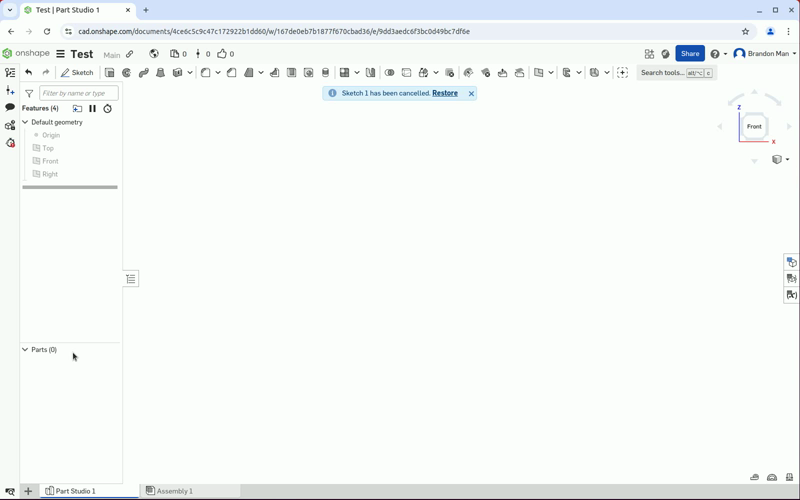
key_up(shift)
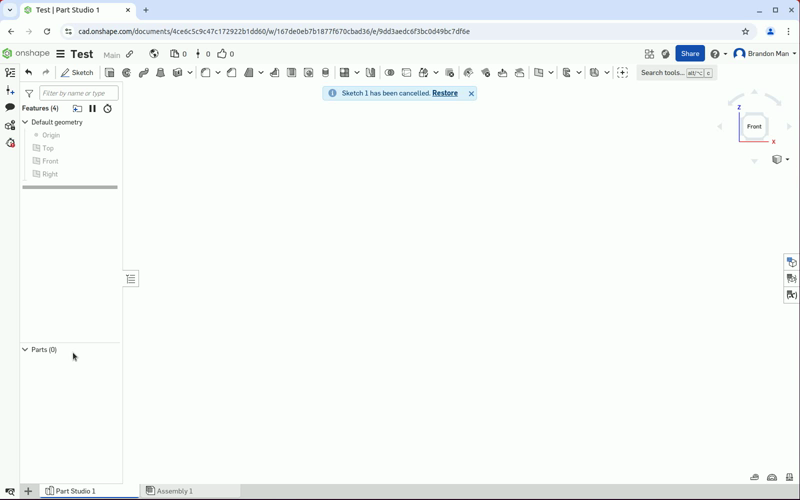
mouse_move(73, 352)
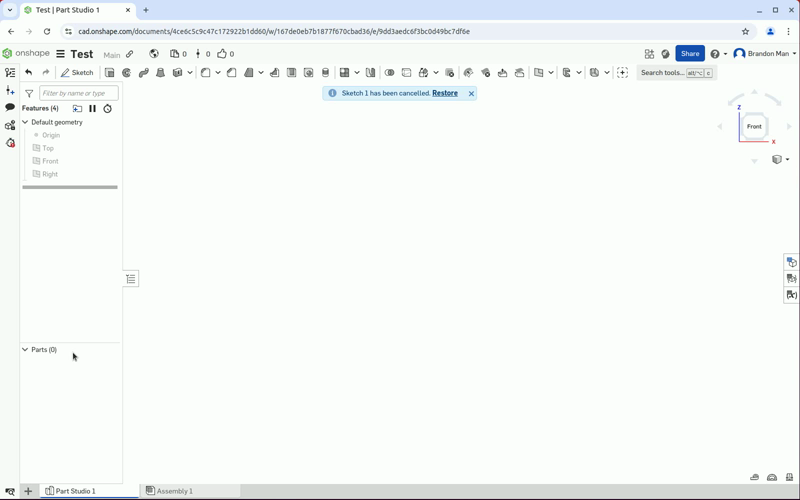
key(shift+y)
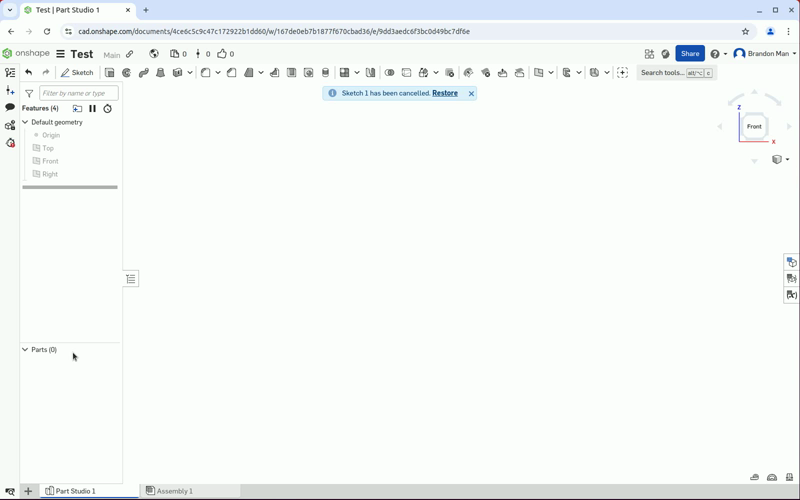
key(shift+s)
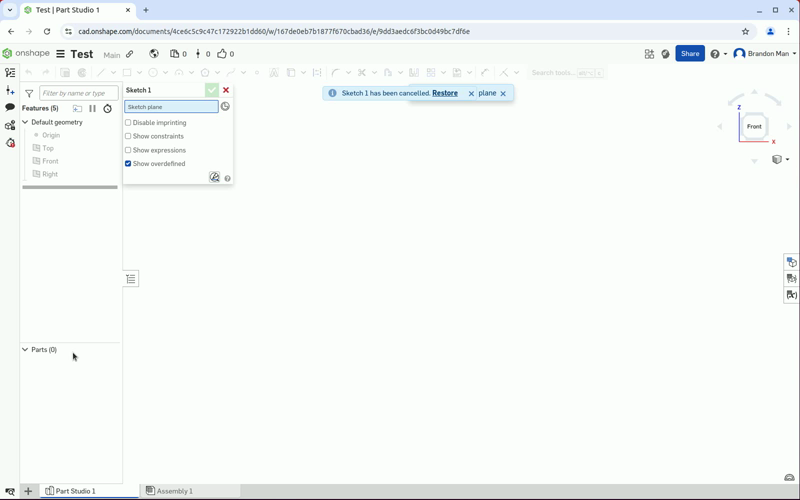
mouse_move(73, 163)
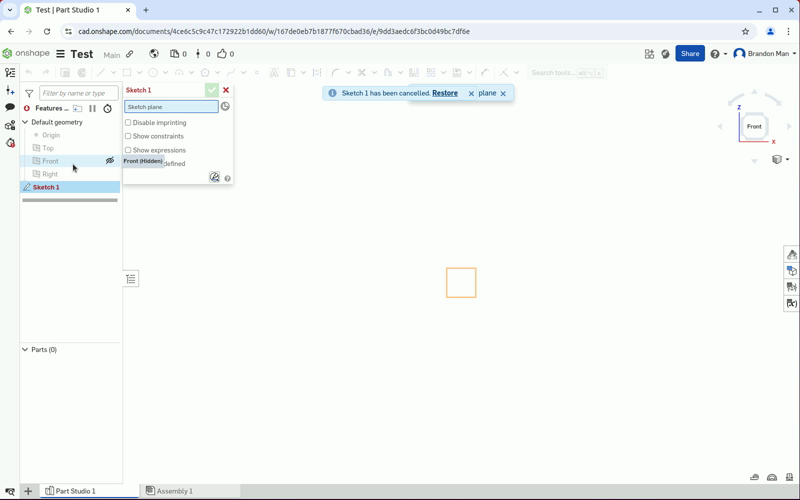
click(73, 163)
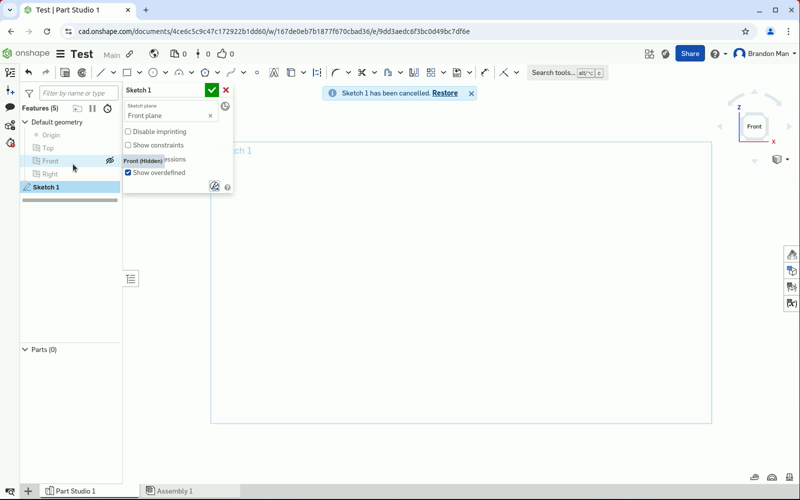
mouse_move(73, 352)
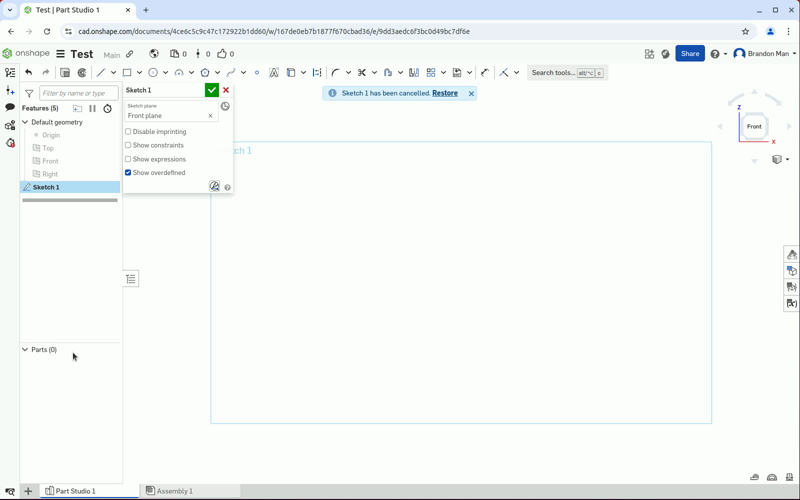
key(y)
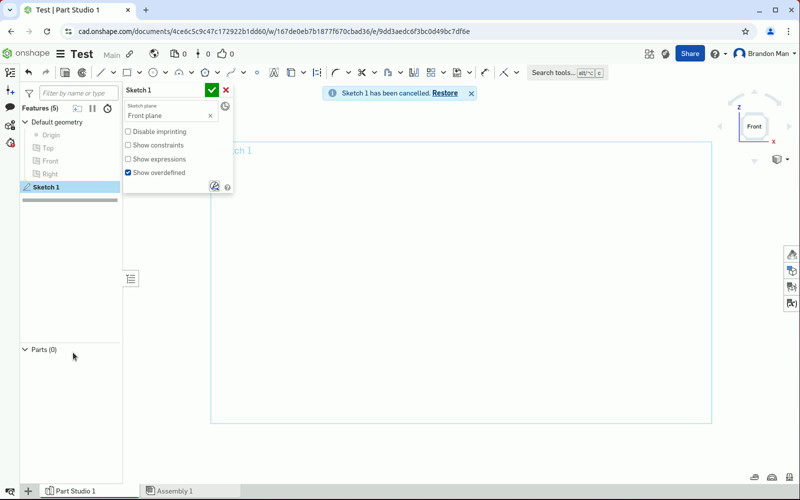
key(l)
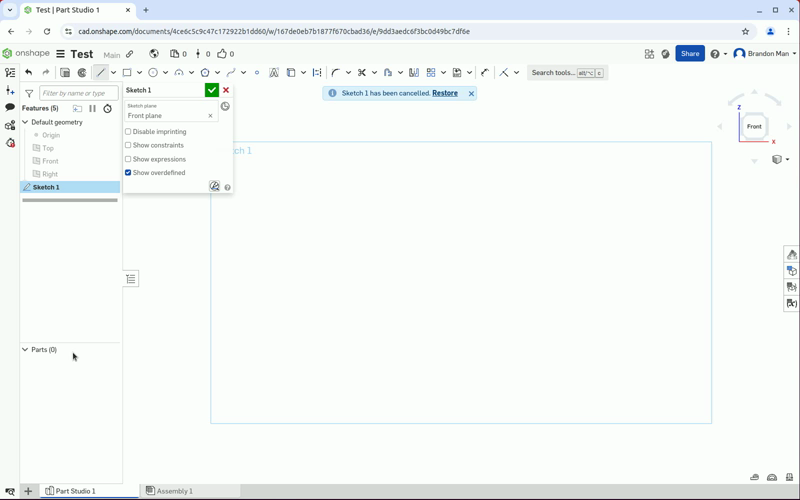
key_down(shift)
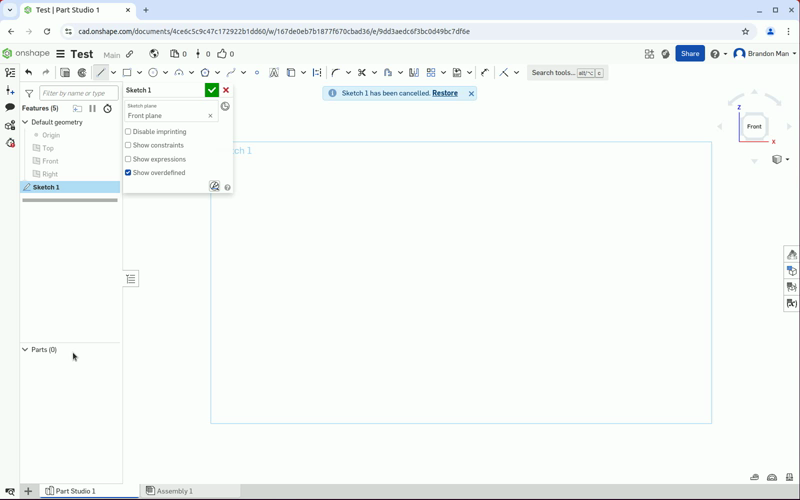
mouse_move(401, 357)
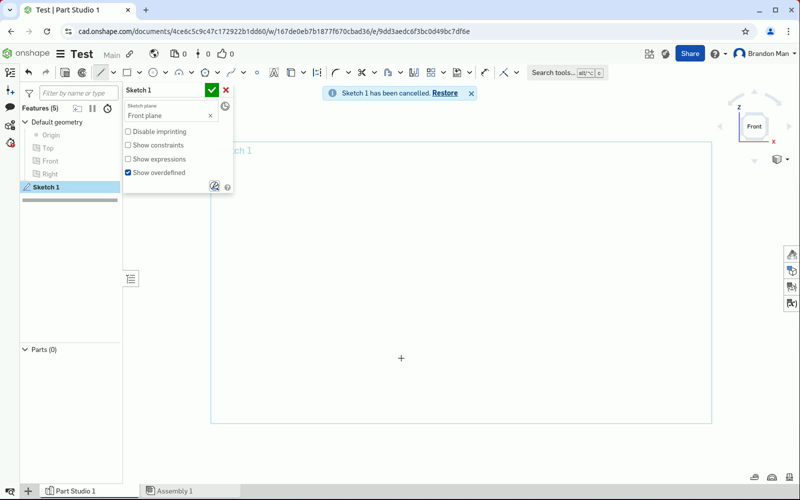
click(401, 357)
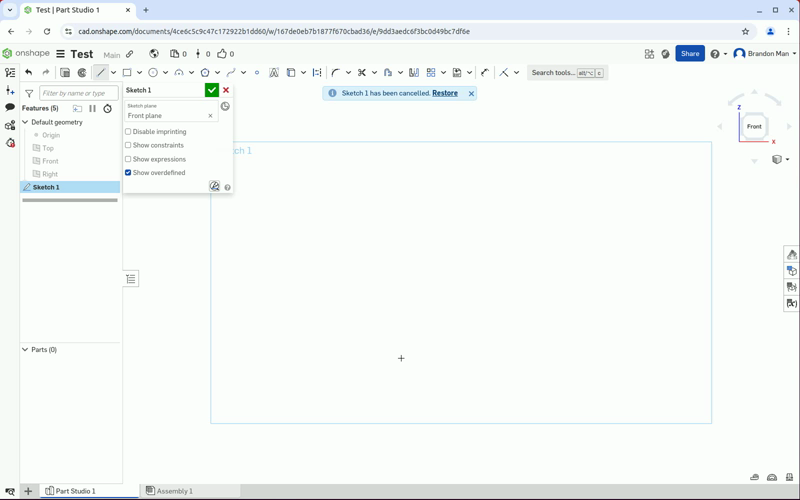
key_up(shift)
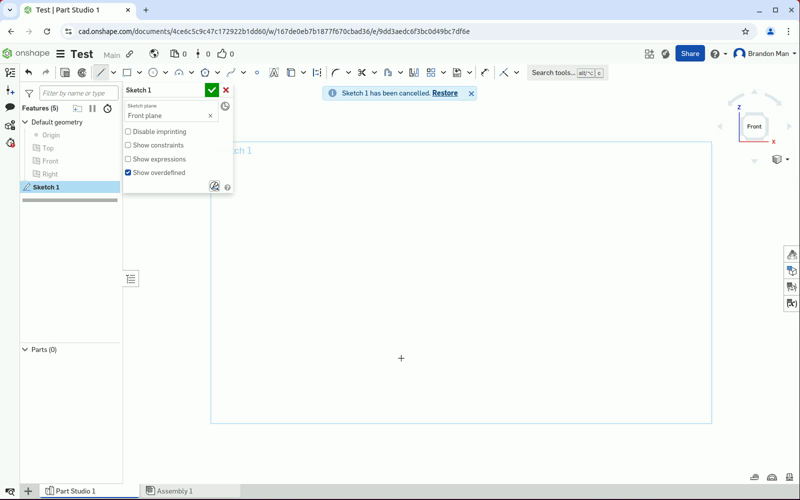
key_down(shift)
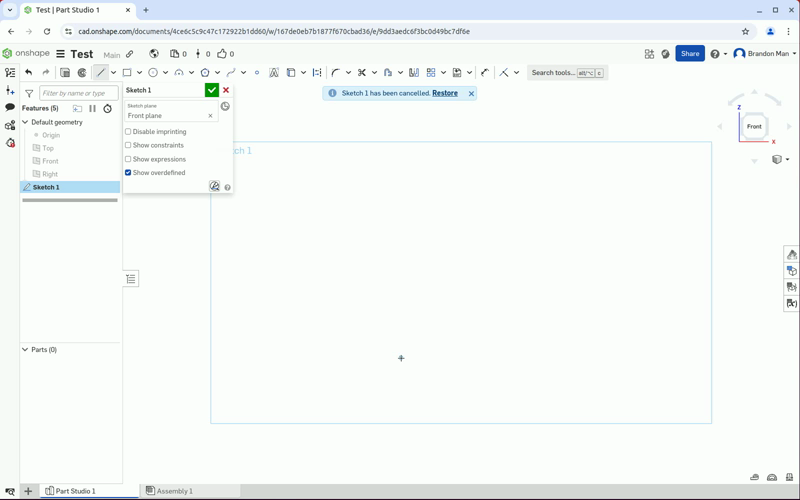
mouse_move(521, 357)
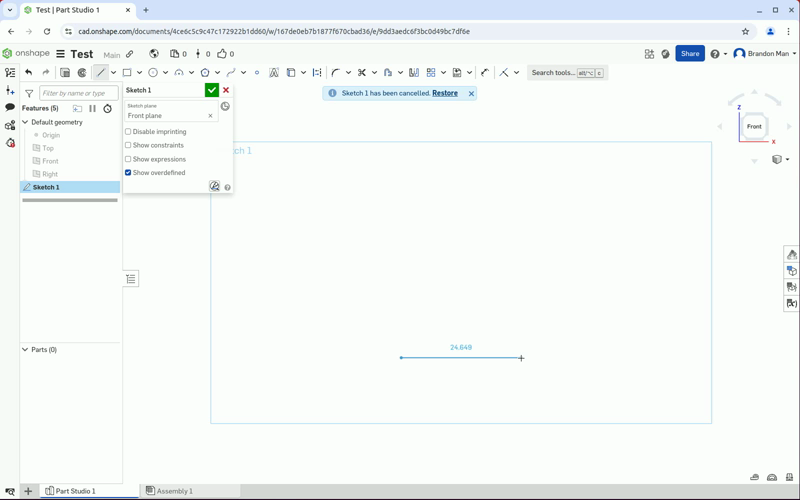
click(521, 357)
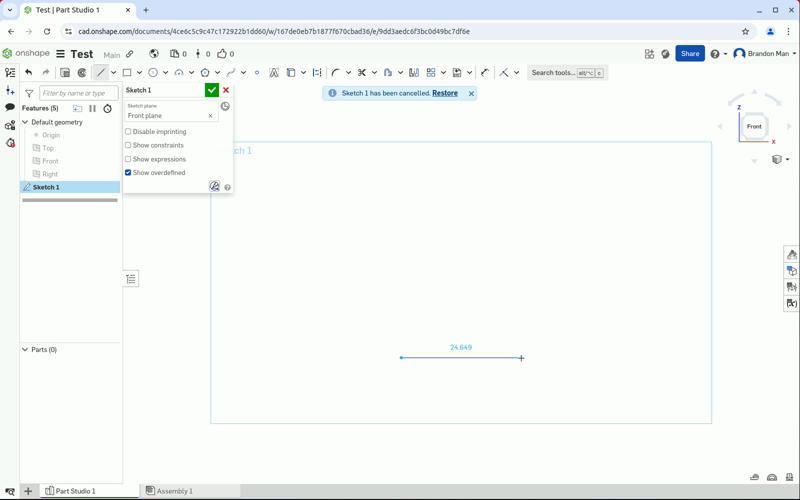
key_up(shift)
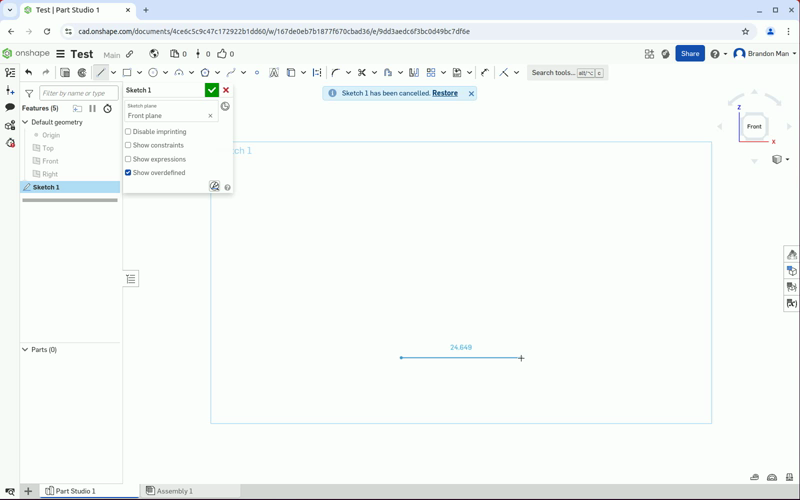
key_down(shift)
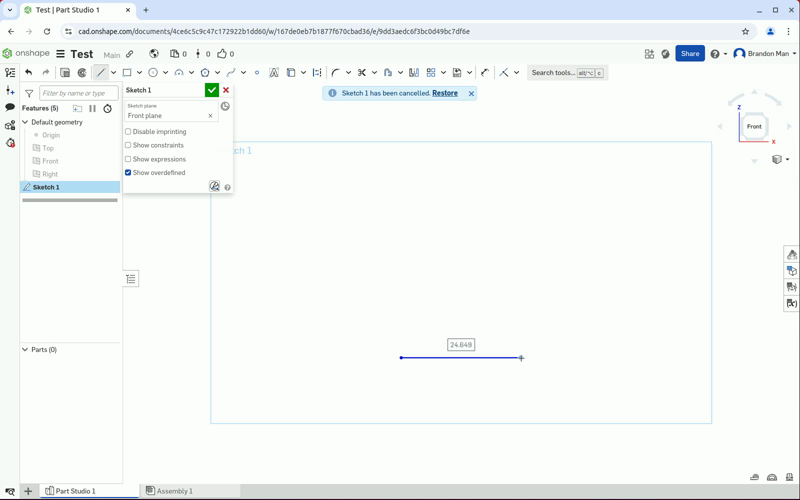
mouse_move(521, 171)
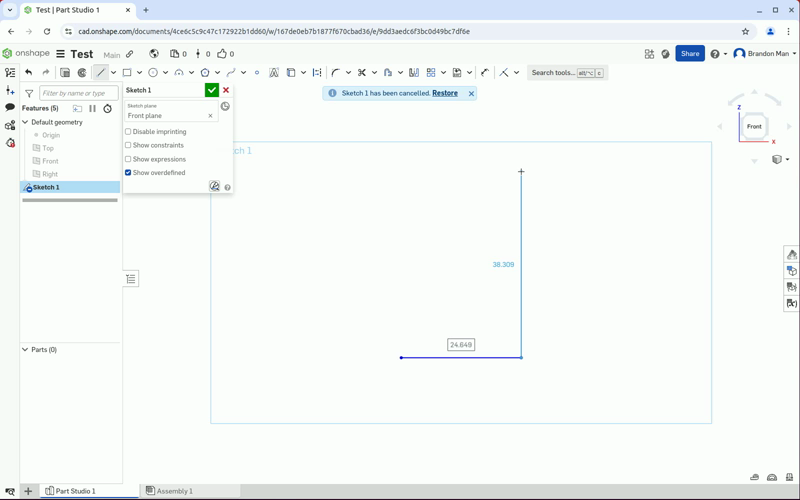
click(521, 171)
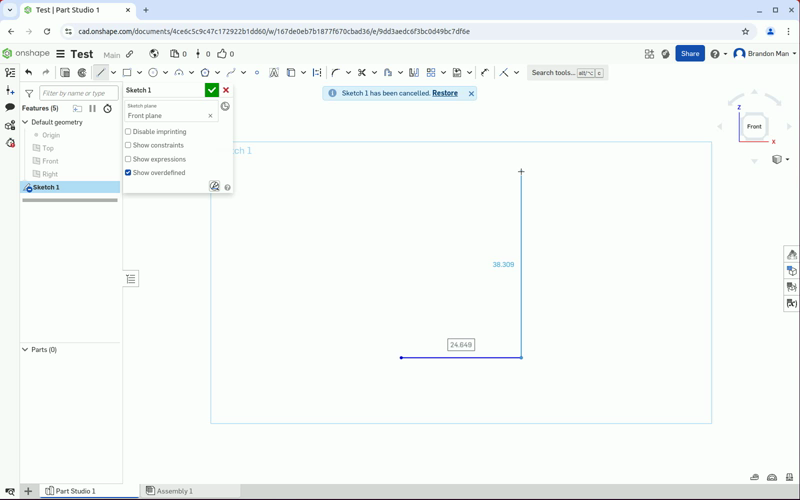
key_up(shift)
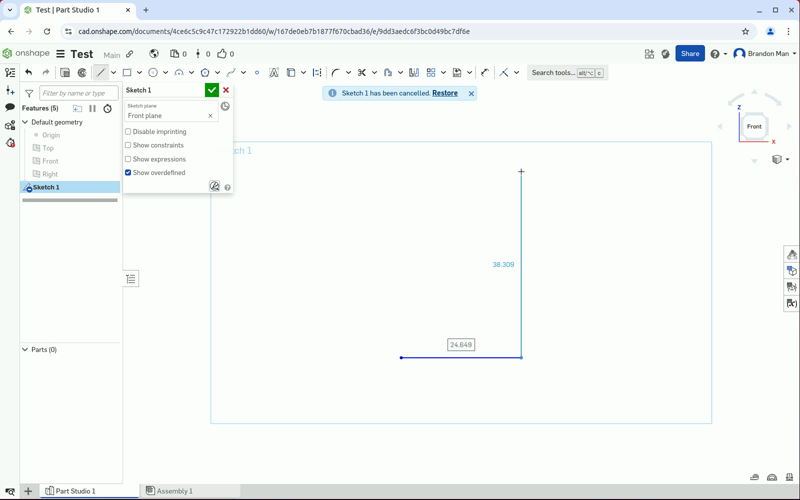
key_down(shift)
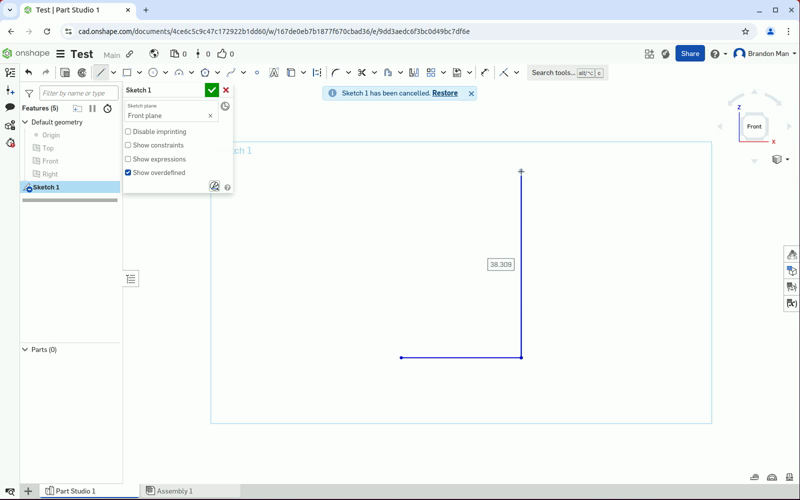
mouse_move(401, 171)
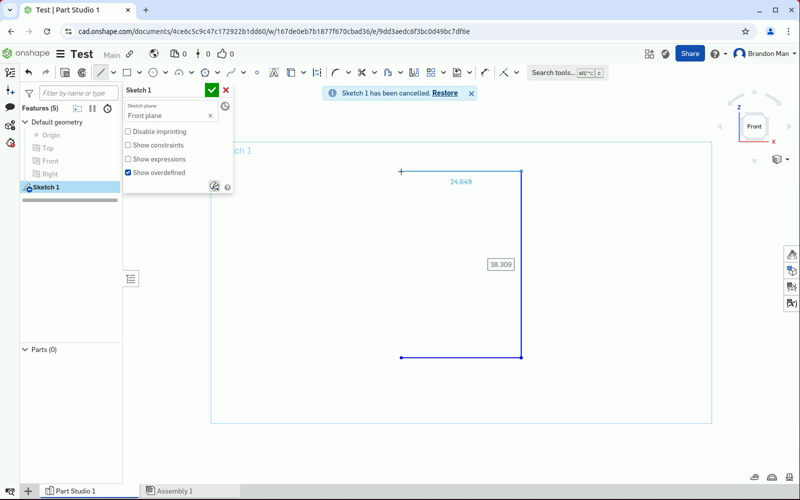
click(401, 171)
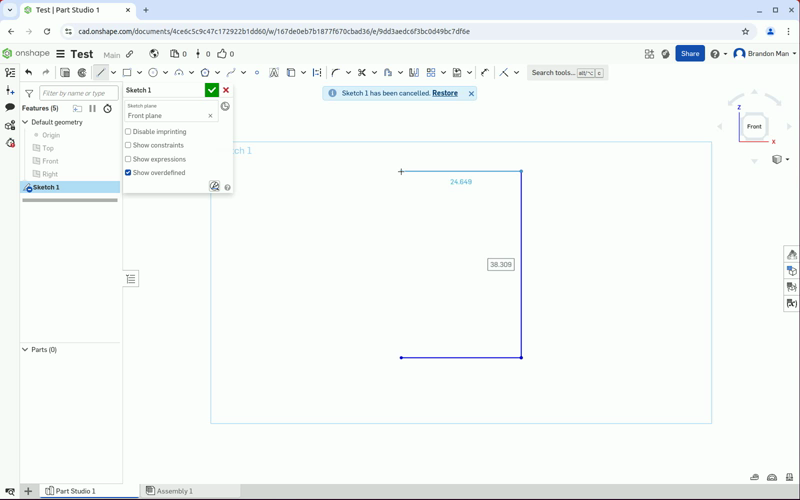
key_up(shift)
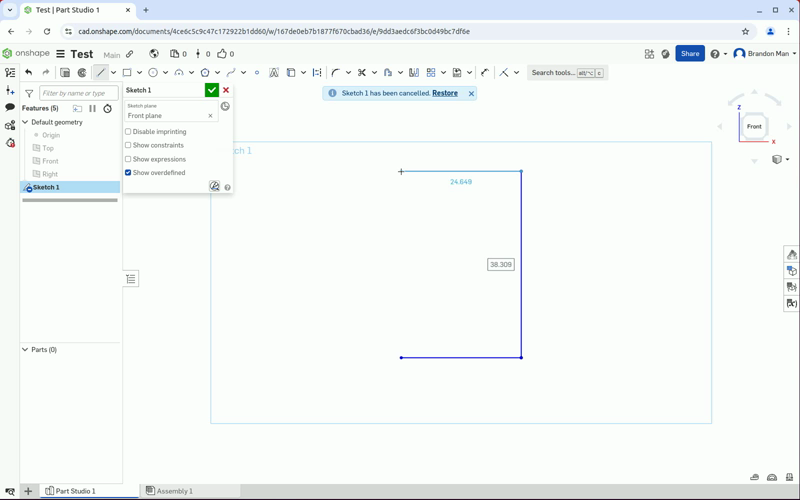
key_down(shift)
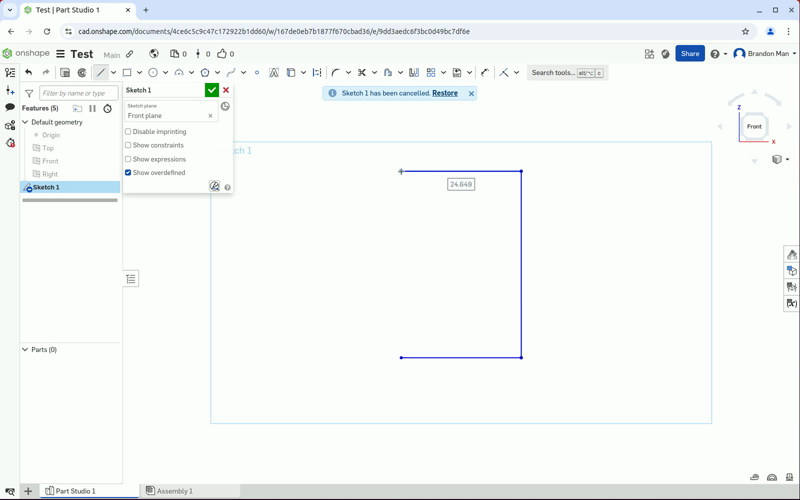
mouse_move(401, 357)
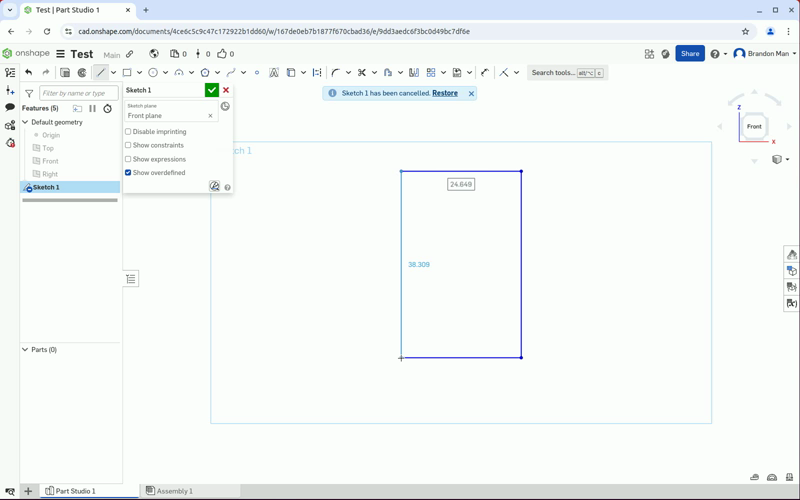
key_up(shift)
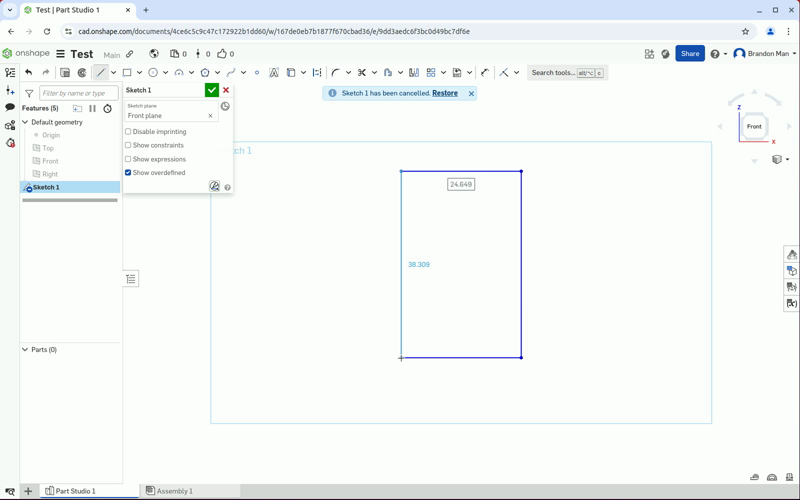
click(401, 357)
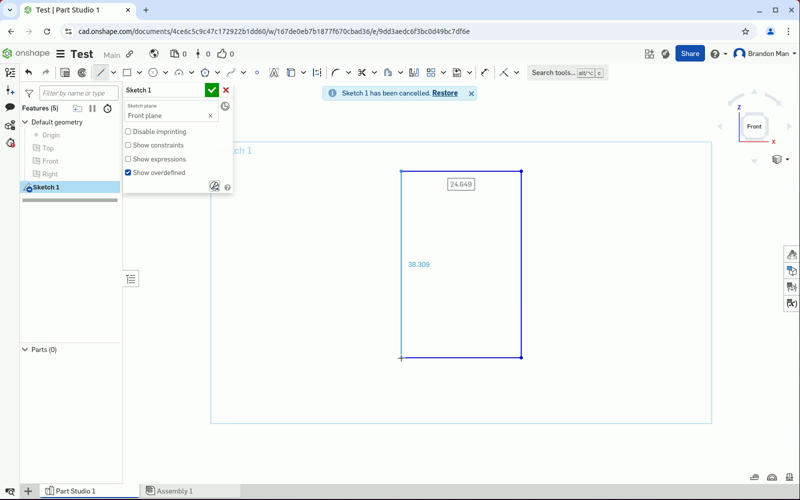
key(esc)
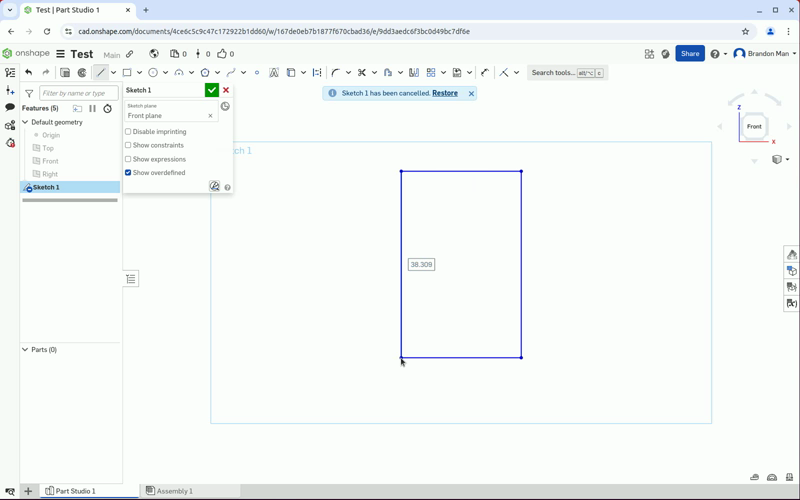
key(c)
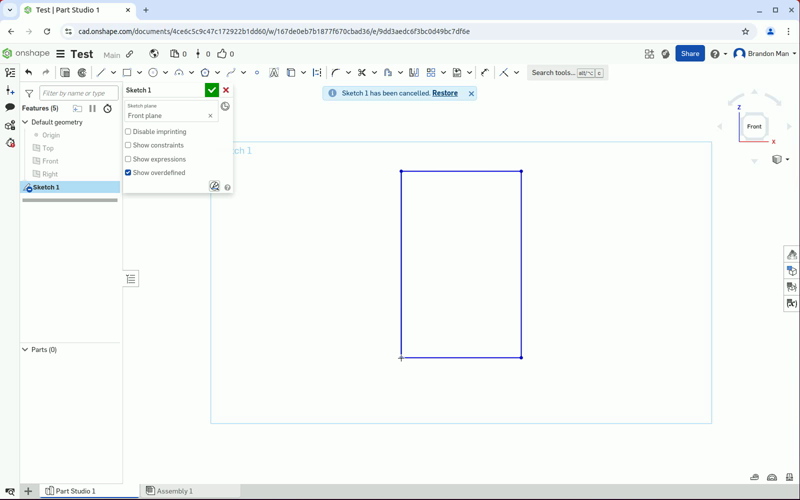
key_down(shift)
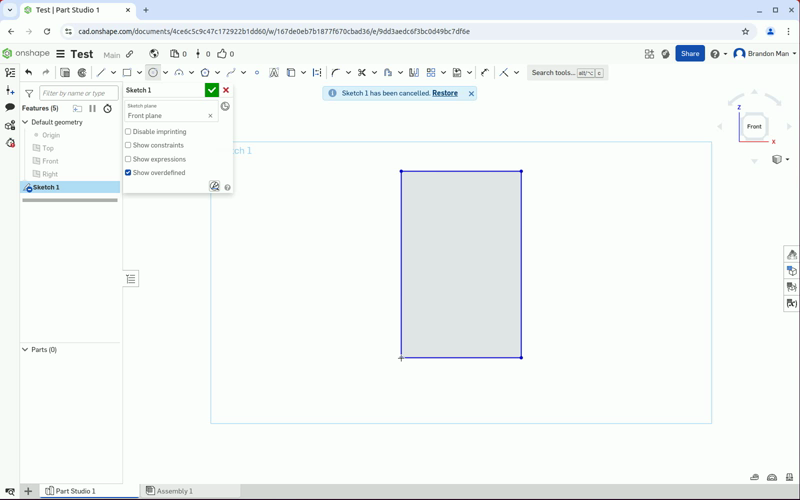
mouse_move(460, 224)
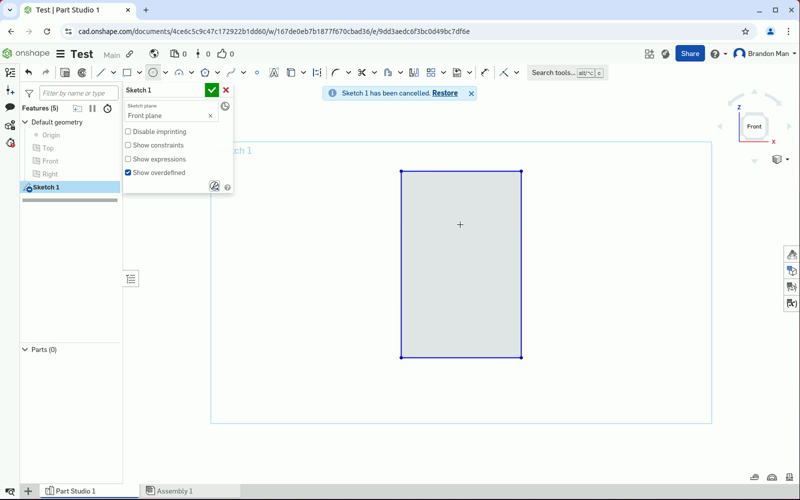
click(460, 224)
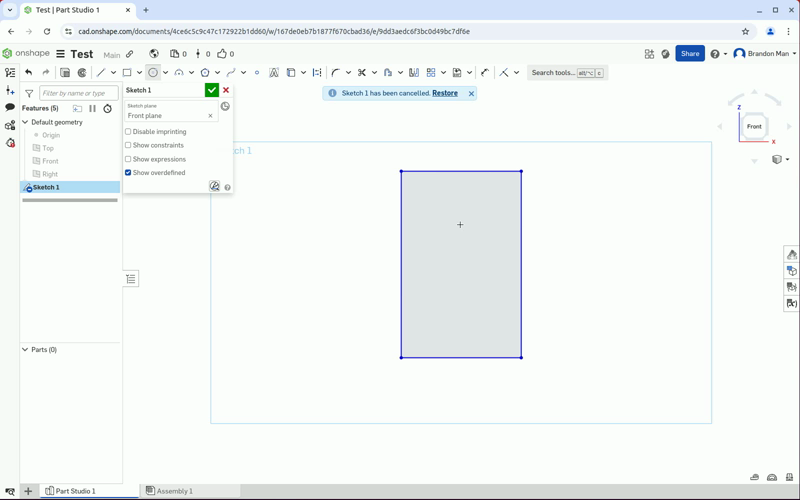
key_up(shift)
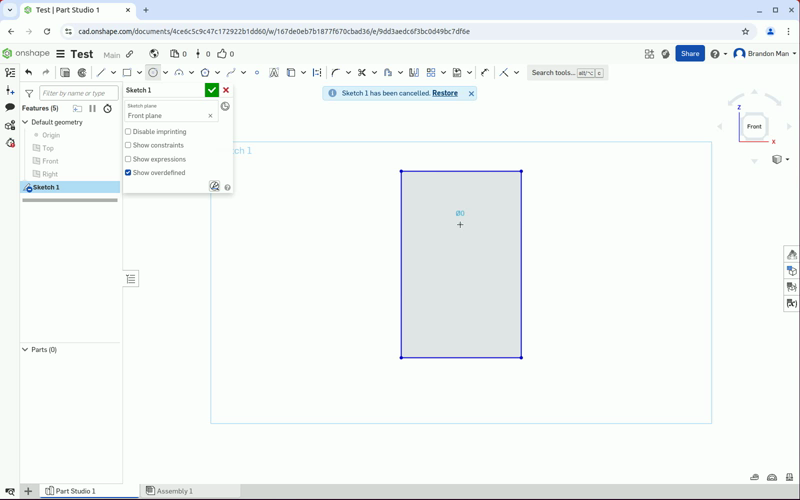
mouse_move(501, 224)
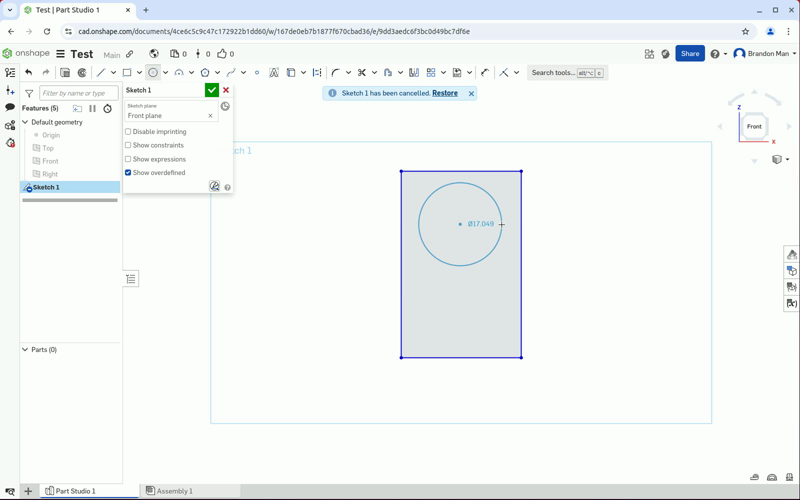
click(501, 224)
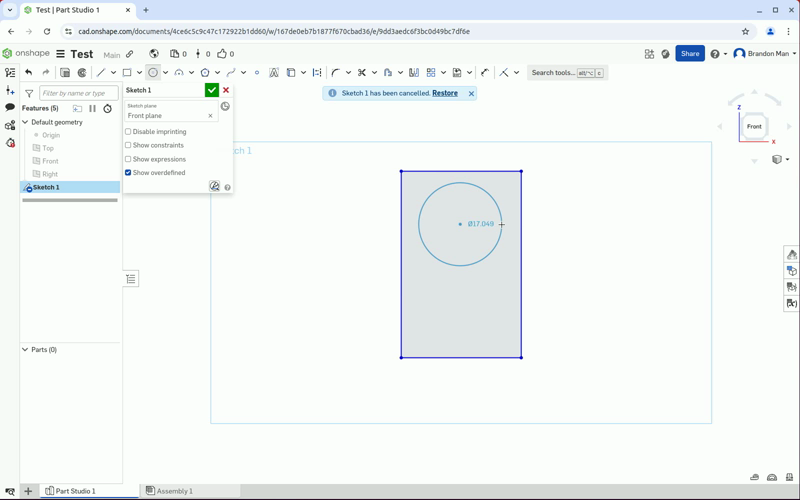
key(esc)
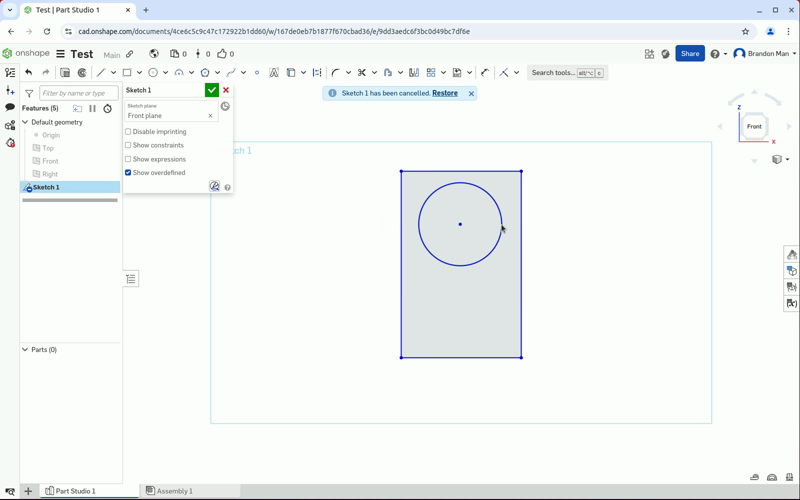
mouse_move(420, 322)
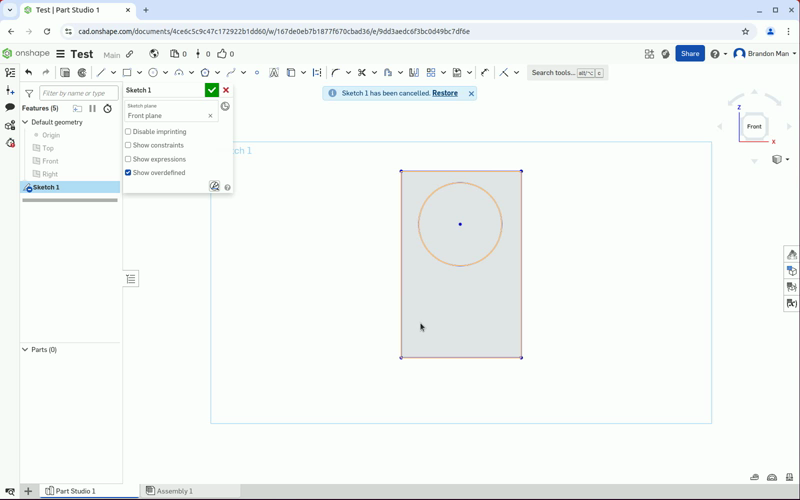
click(420, 322)
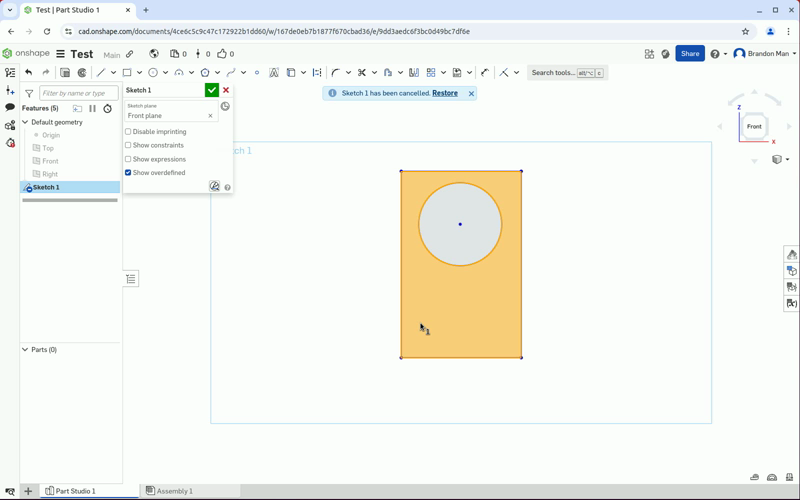
mouse_move(73, 352)
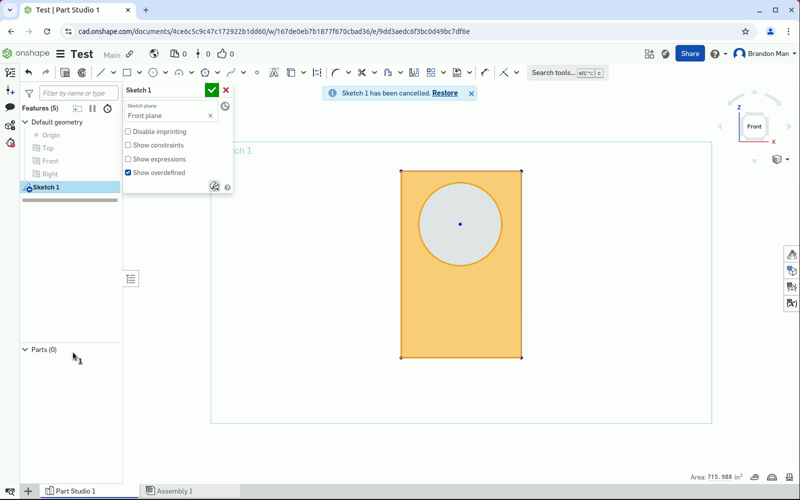
key(shift+y)
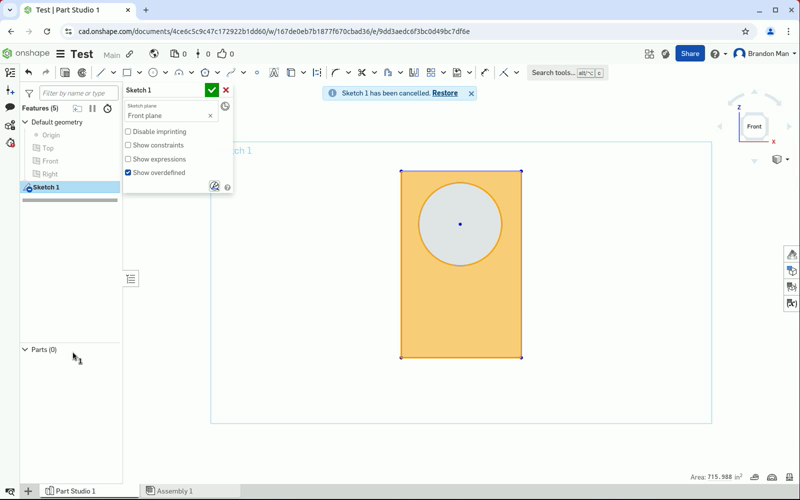
key(shift+e)
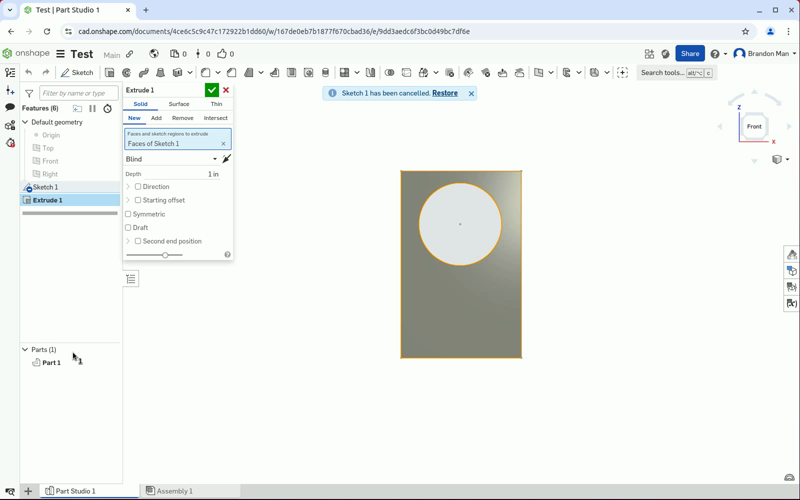
mouse_move(143, 106)
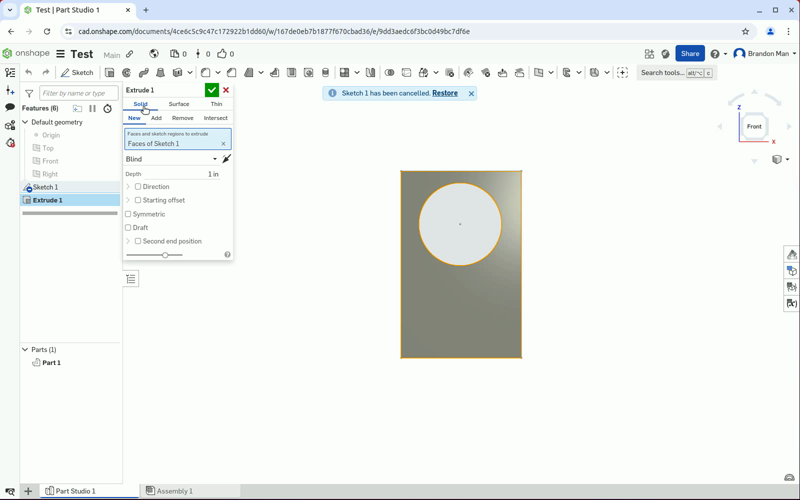
click(143, 106)
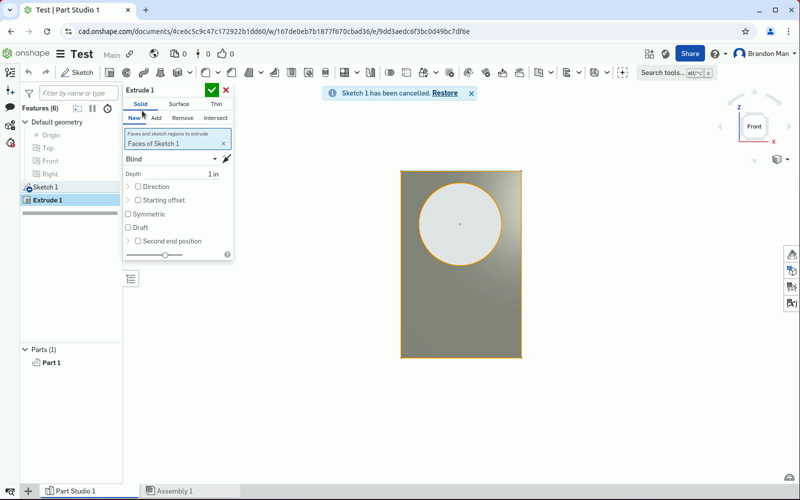
mouse_move(137, 120)
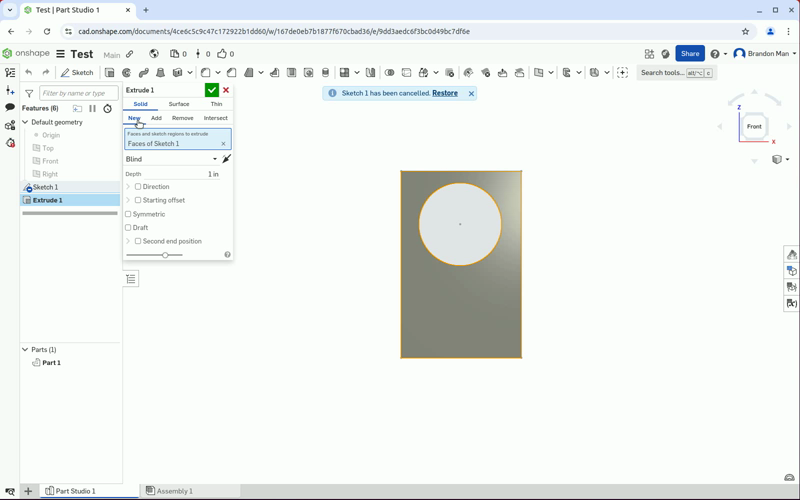
click(137, 120)
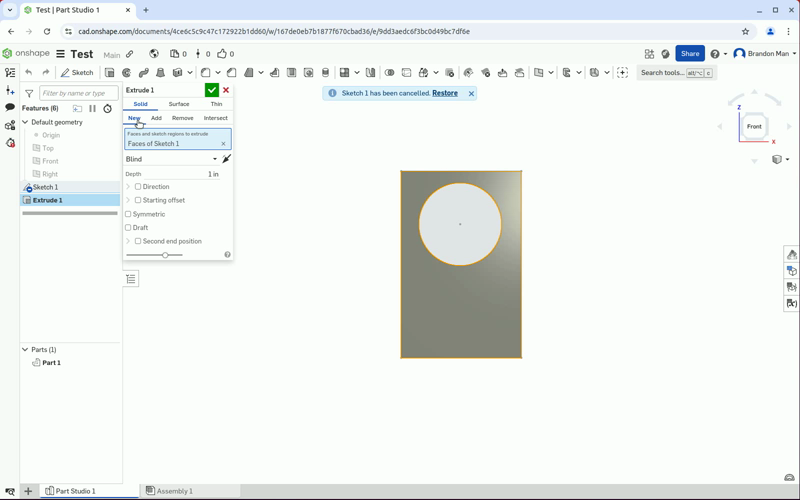
key(tab, 4)
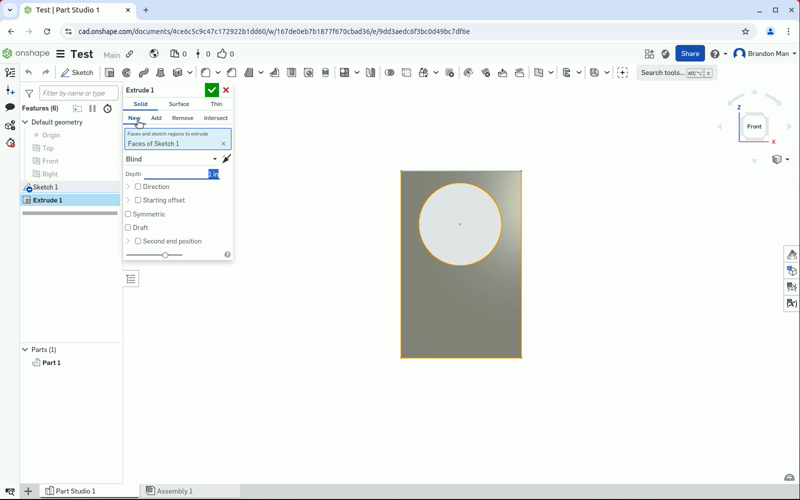
text(9.147)
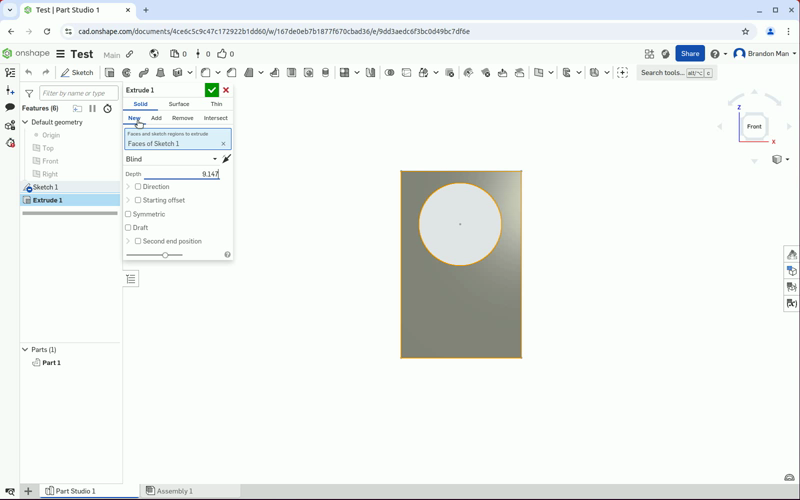
key(enter)
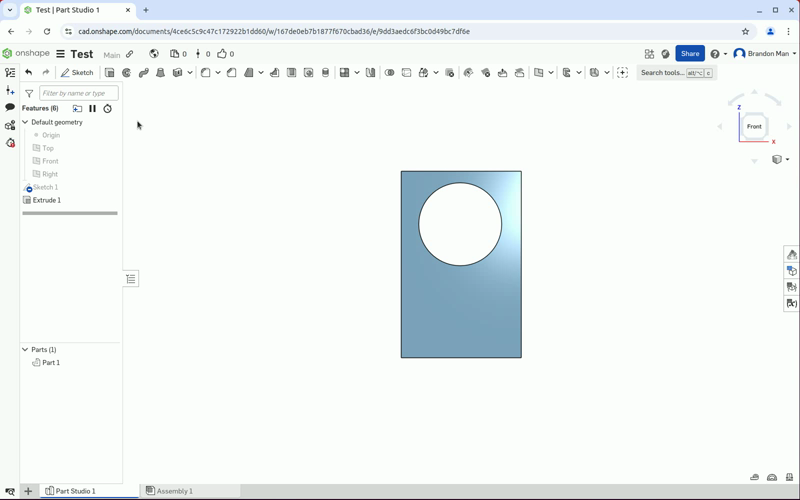
key(shift+h)
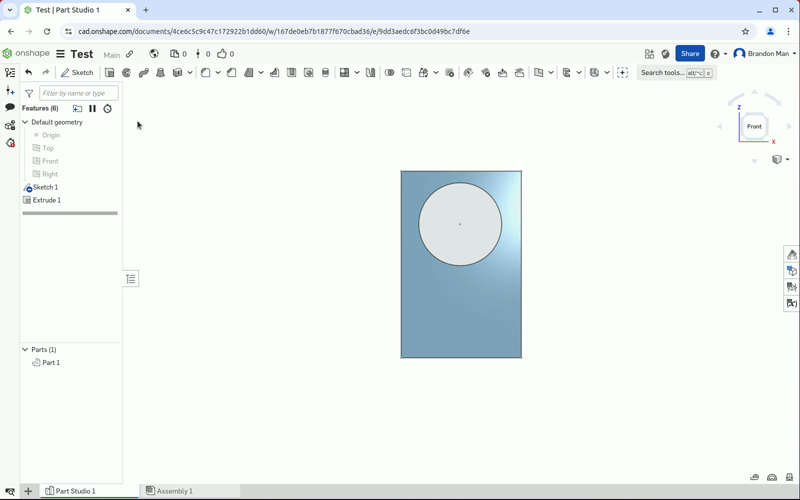
key(shift+h)
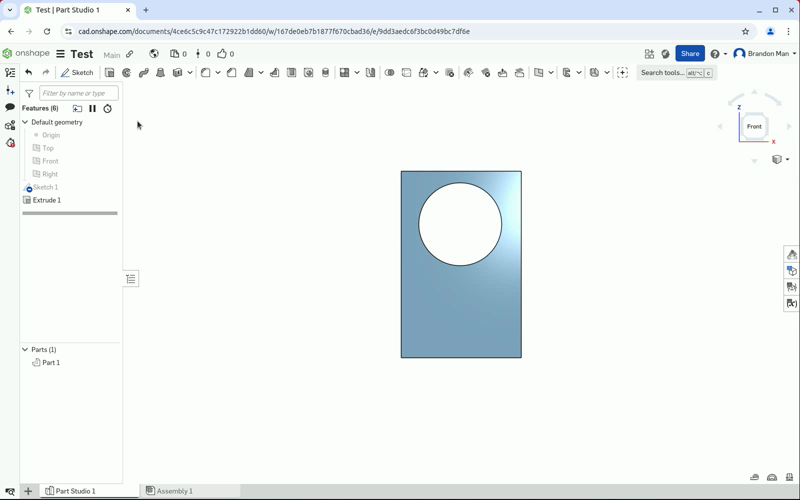
mouse_move(73, 189)
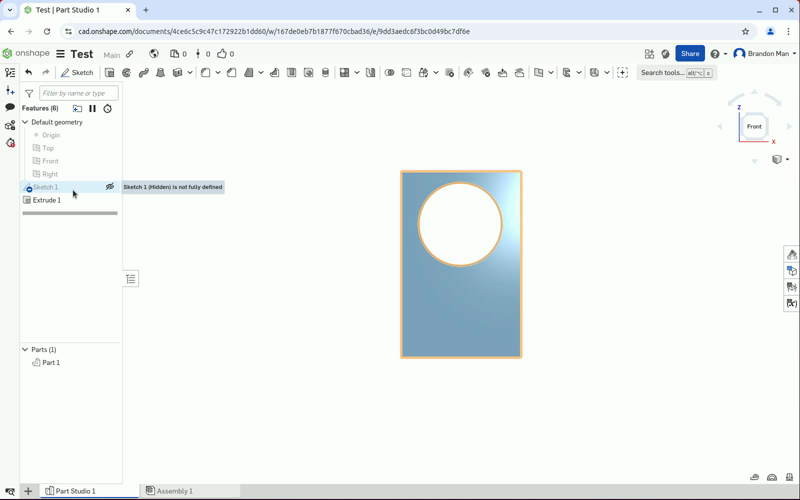
click(73, 189)
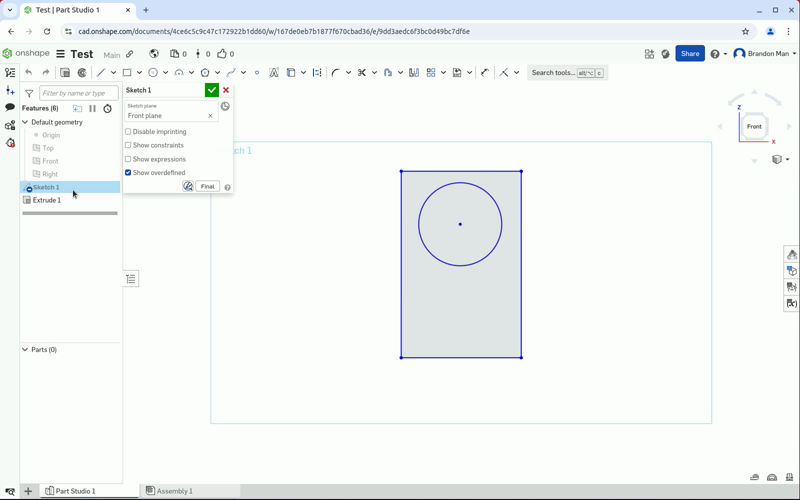
mouse_move(229, 92)
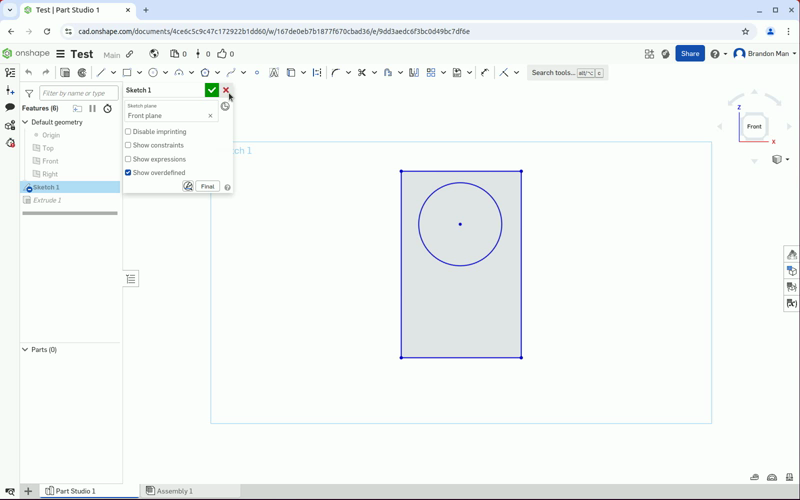
click(229, 92)
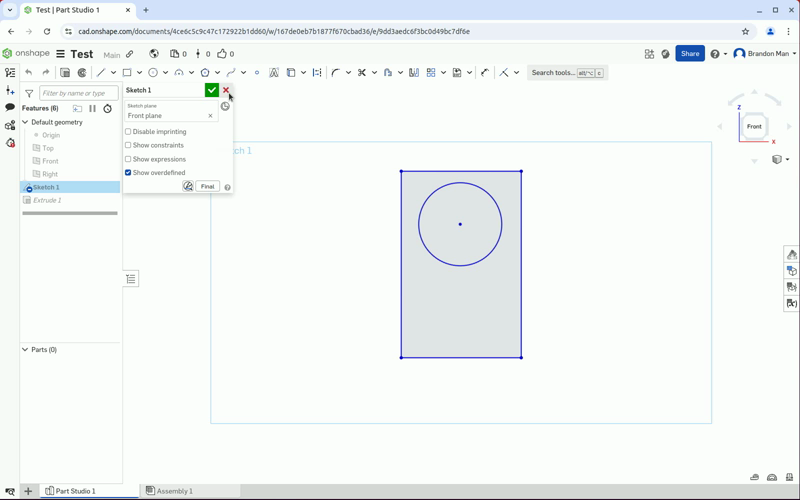
key(shift+s)
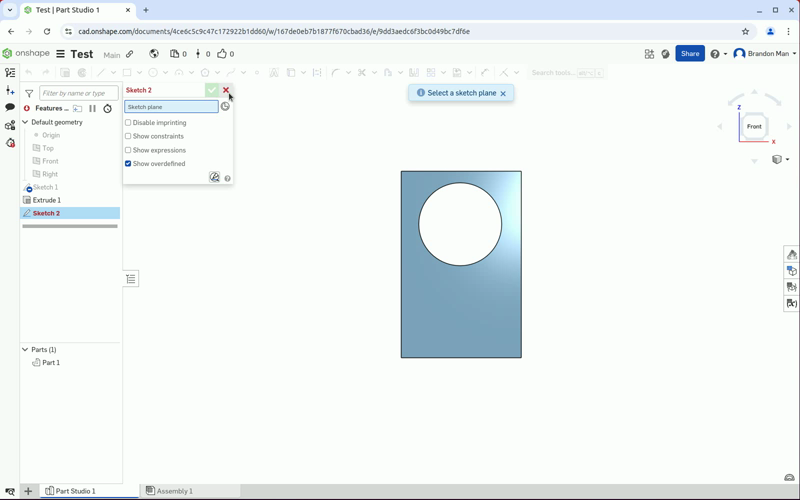
mouse_move(73, 163)
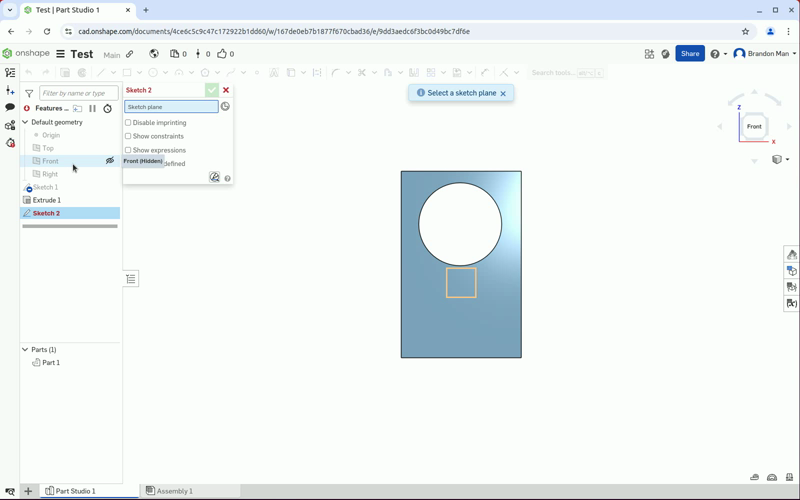
click(73, 163)
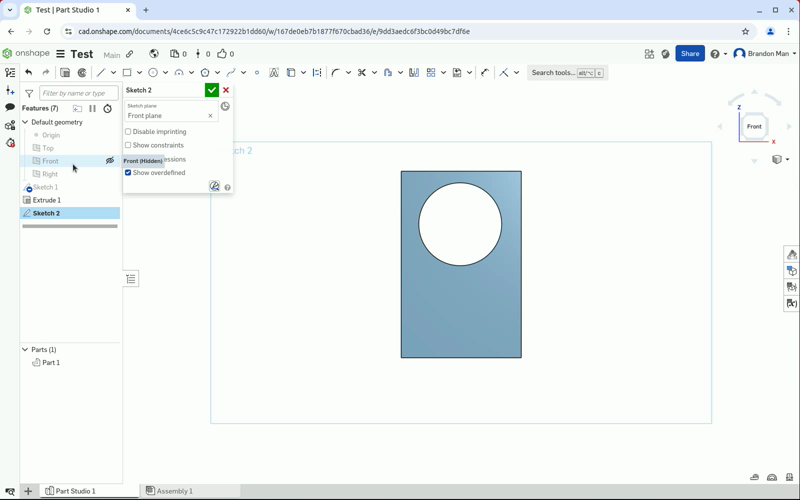
mouse_move(73, 352)
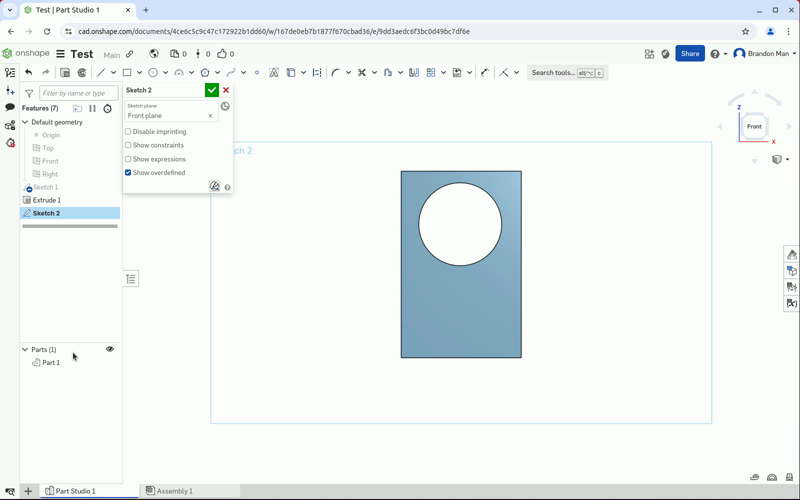
key(y)
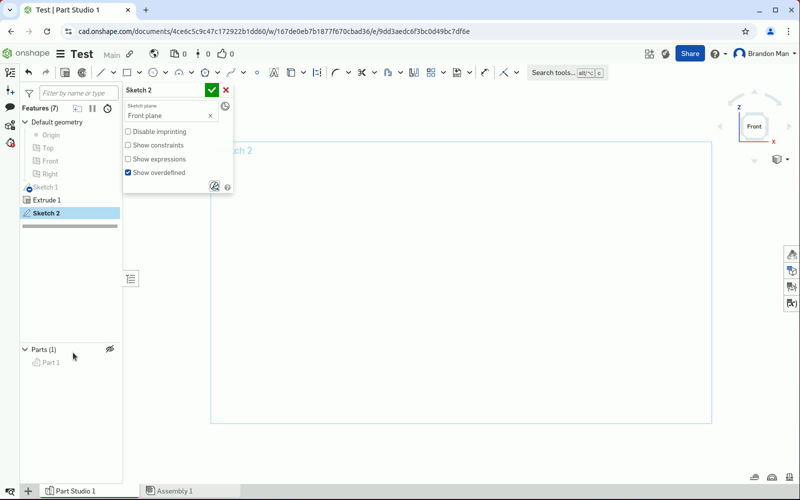
key(l)
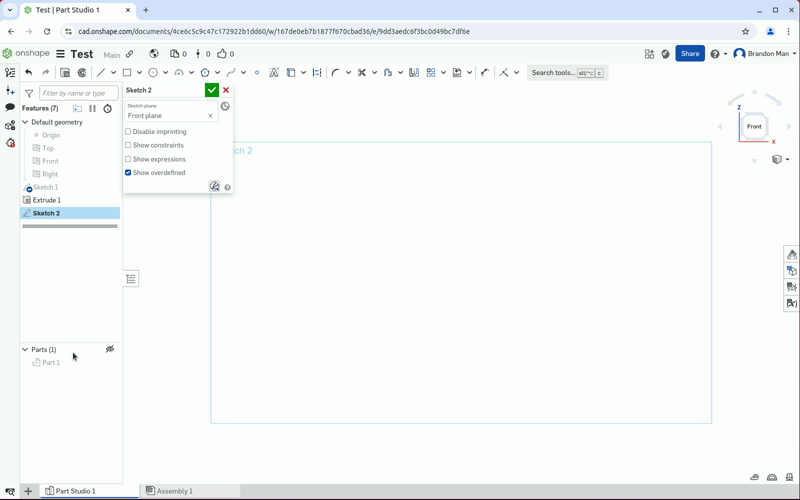
key_down(shift)
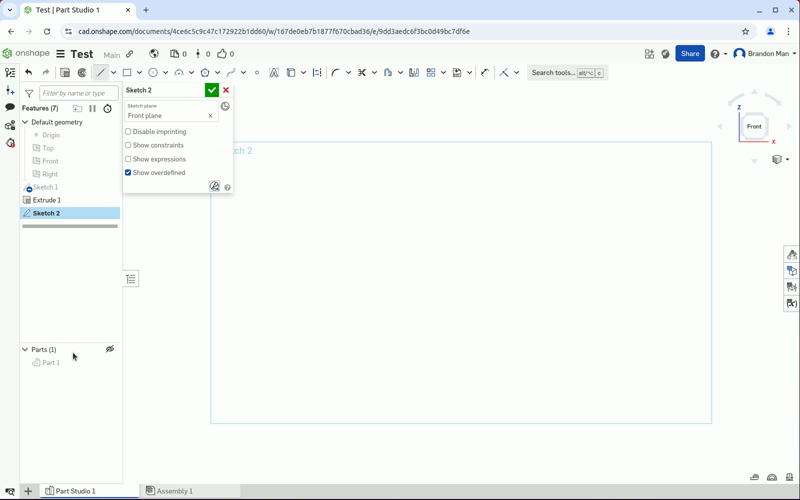
mouse_move(419, 227)
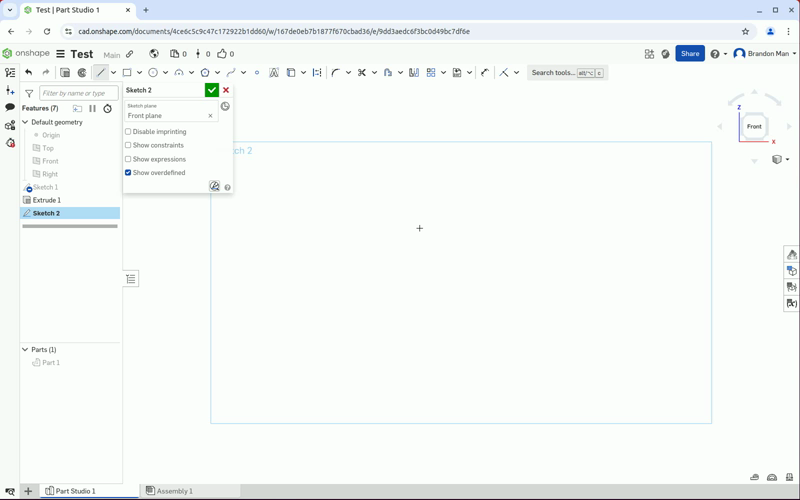
click(419, 227)
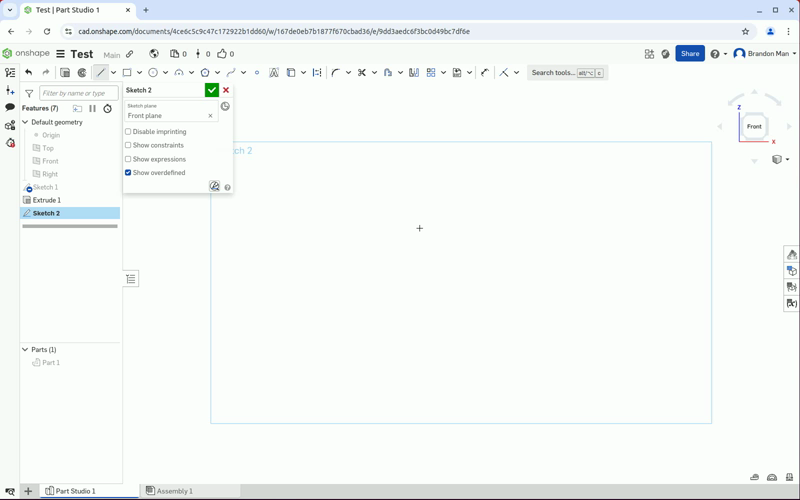
key_up(shift)
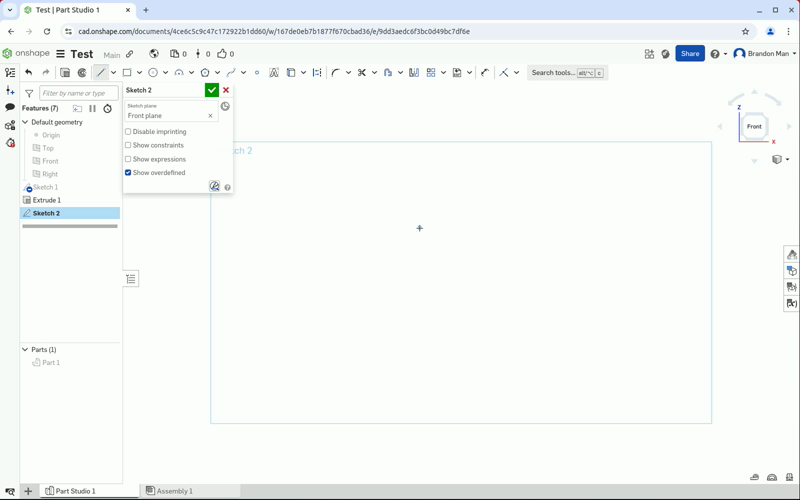
key_down(shift)
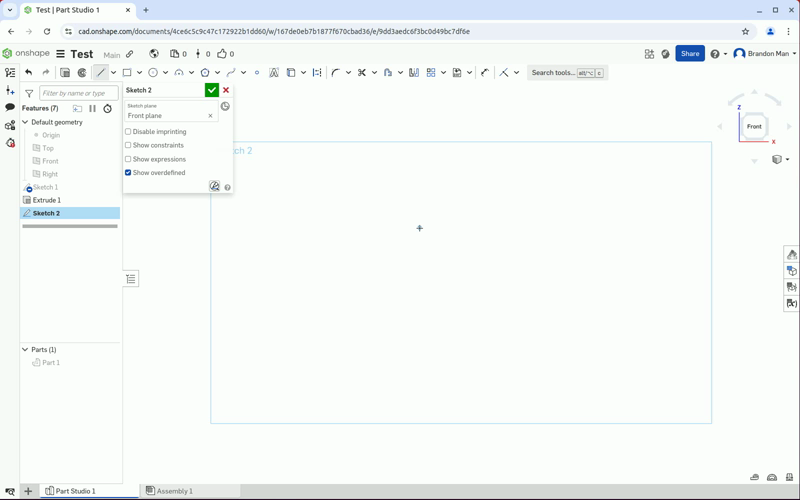
mouse_move(430, 316)
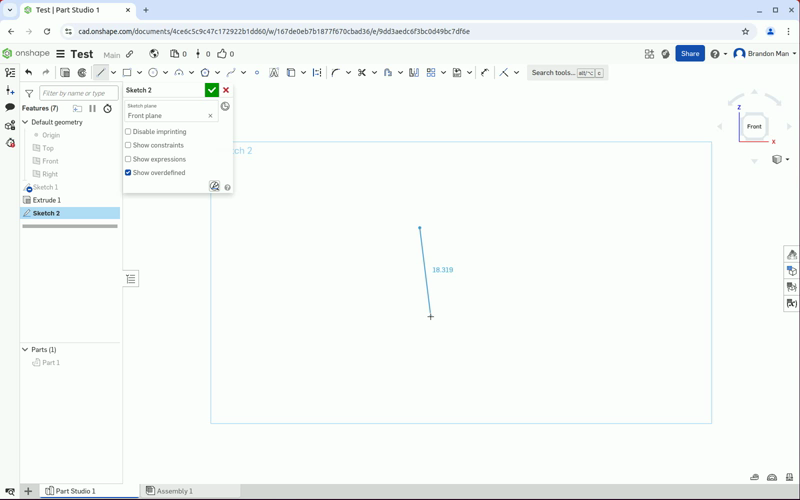
click(430, 316)
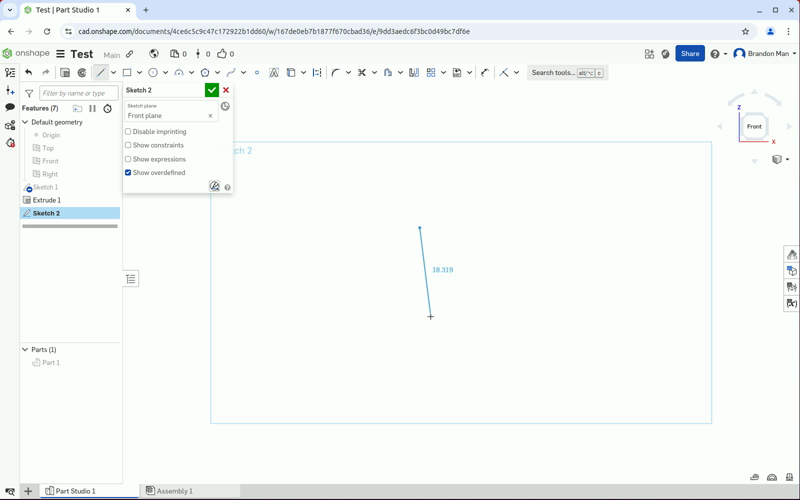
key_up(shift)
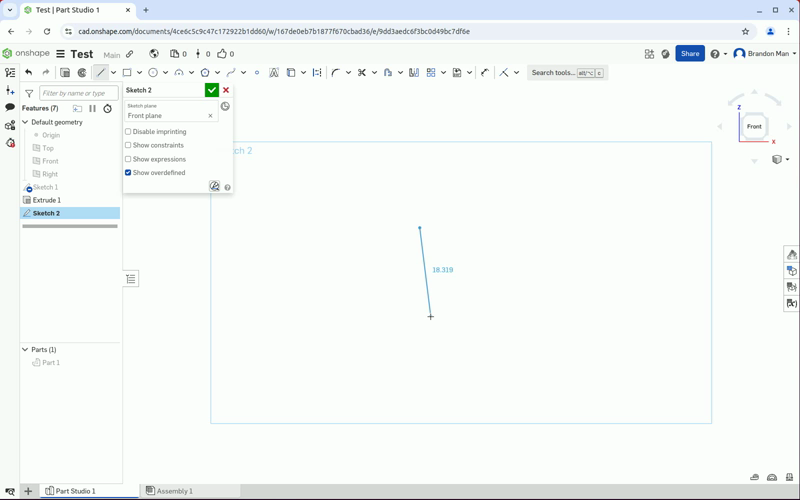
key(esc)
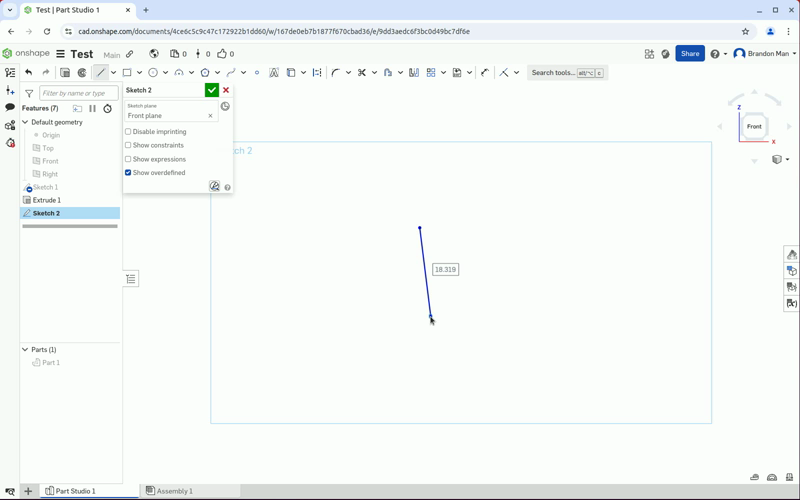
key(a)
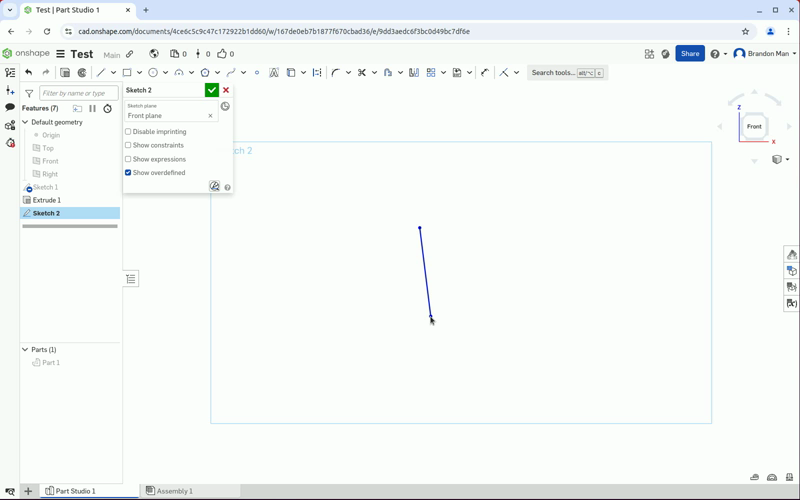
mouse_move(430, 316)
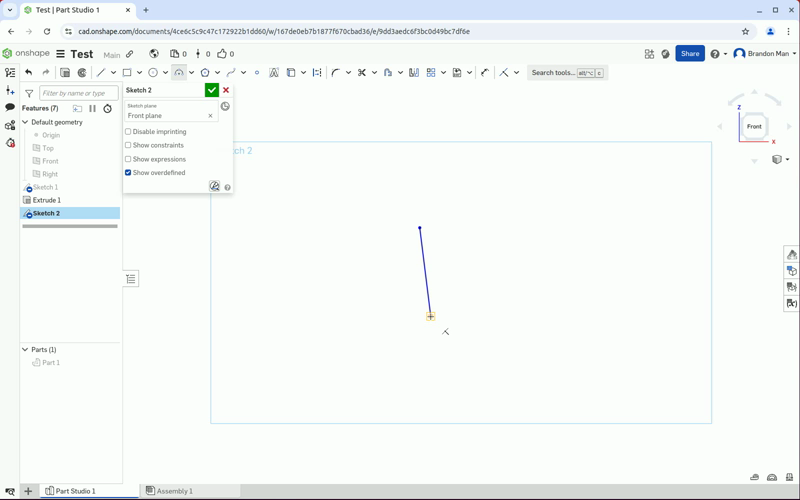
click(430, 316)
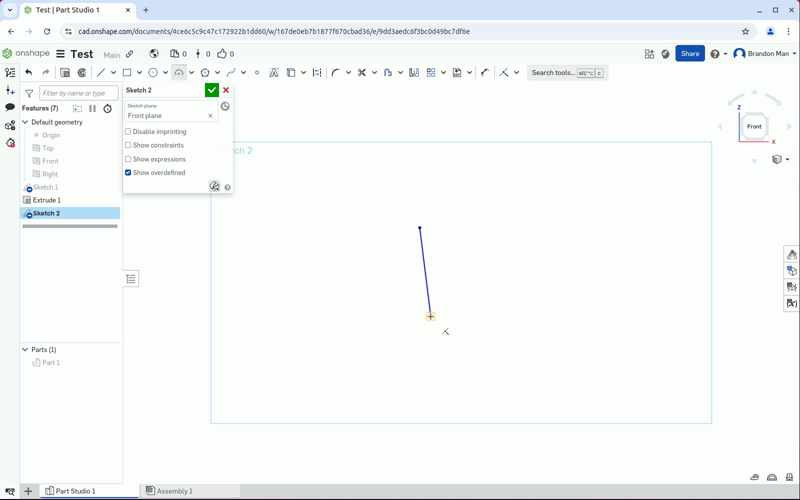
key_down(shift)
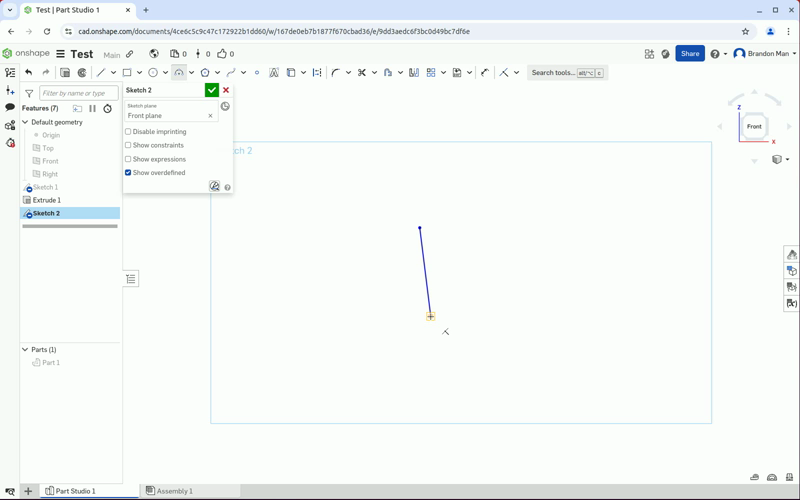
mouse_move(489, 316)
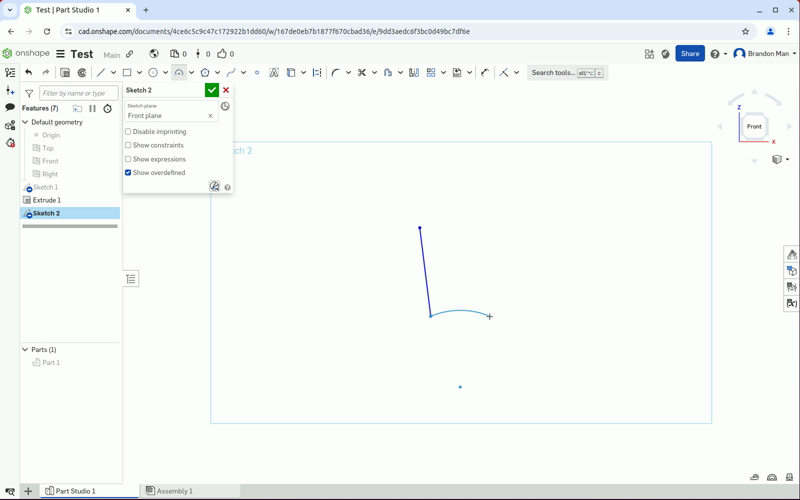
click(489, 316)
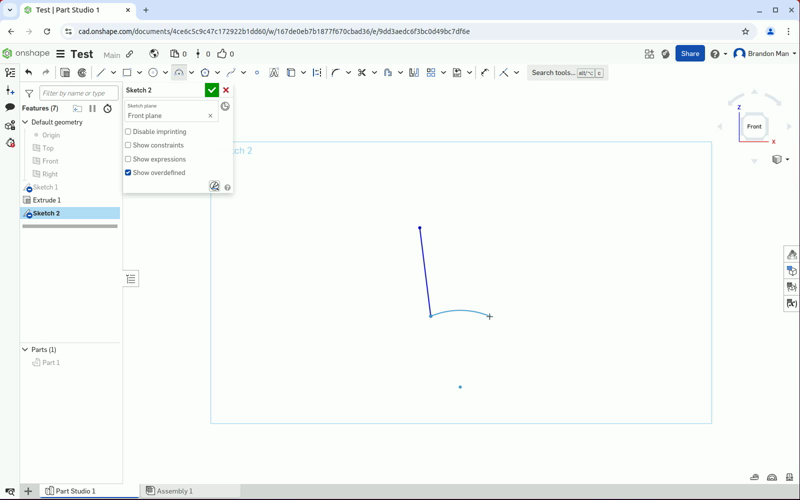
mouse_move(460, 342)
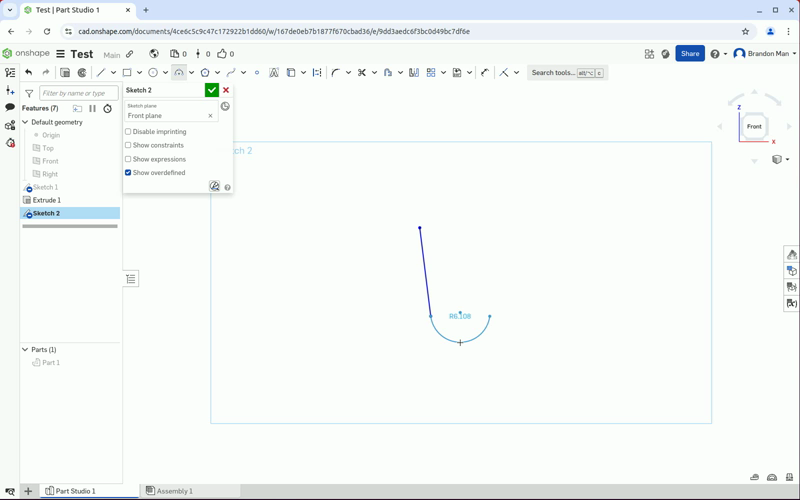
click(460, 342)
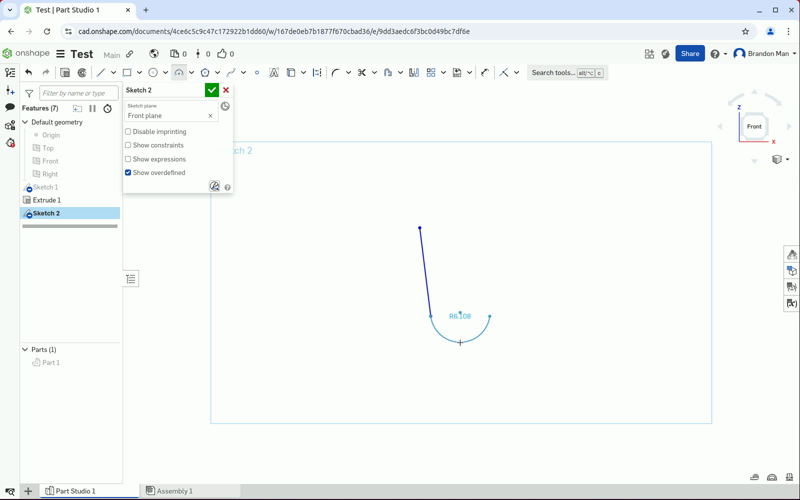
key_up(shift)
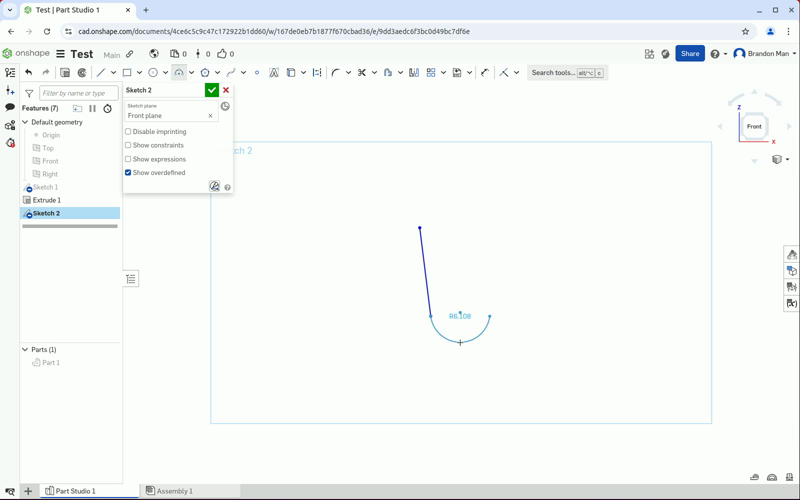
key(esc)
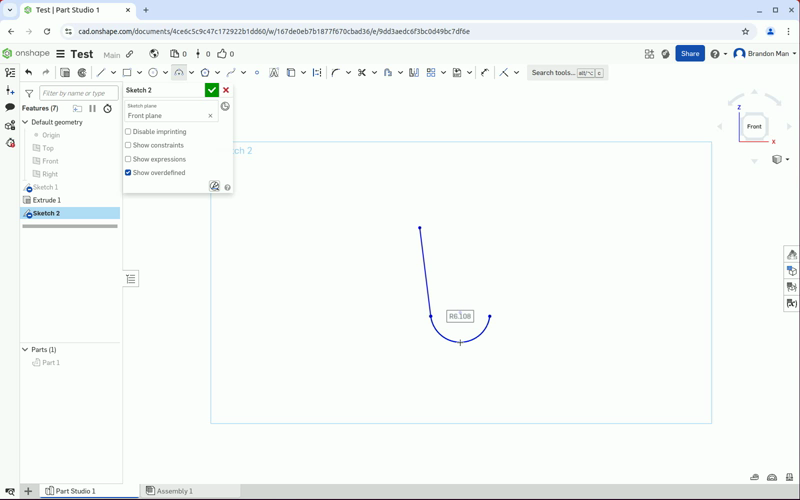
key(l)
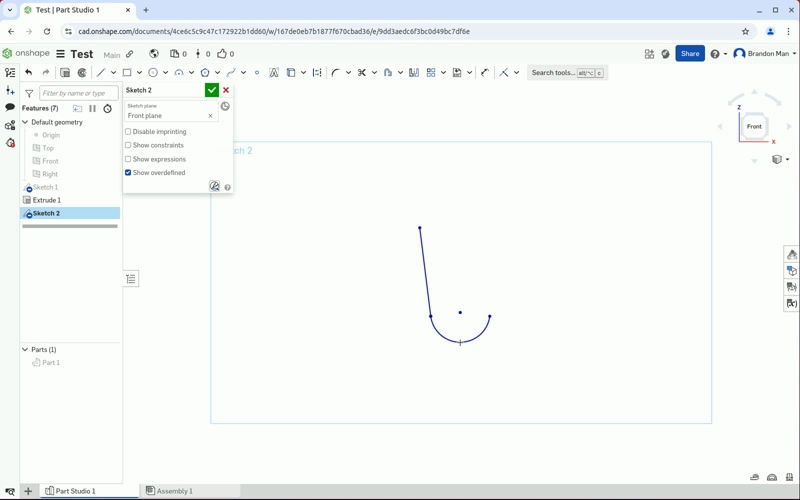
mouse_move(489, 316)
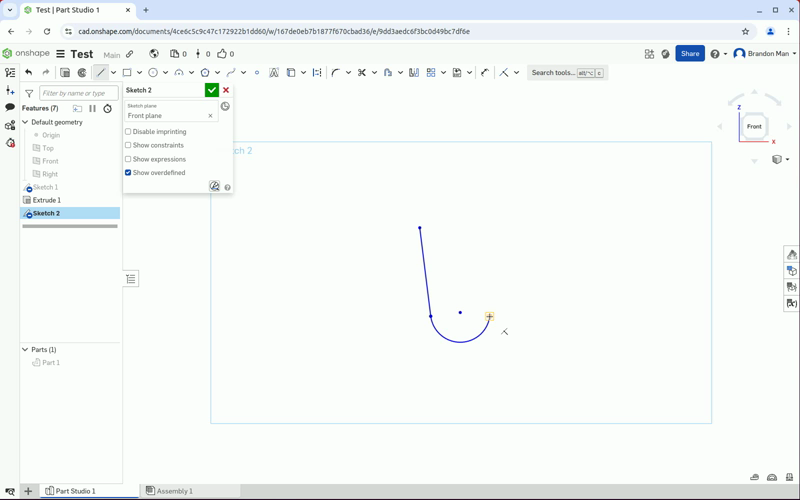
click(489, 316)
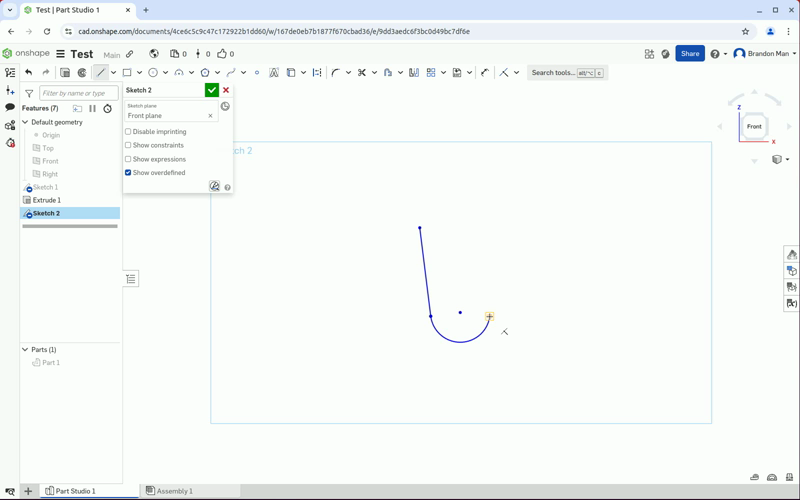
key_down(shift)
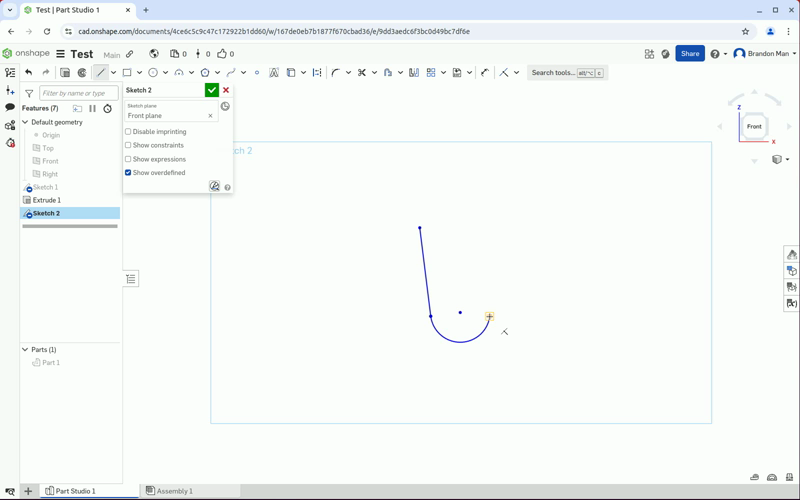
mouse_move(501, 228)
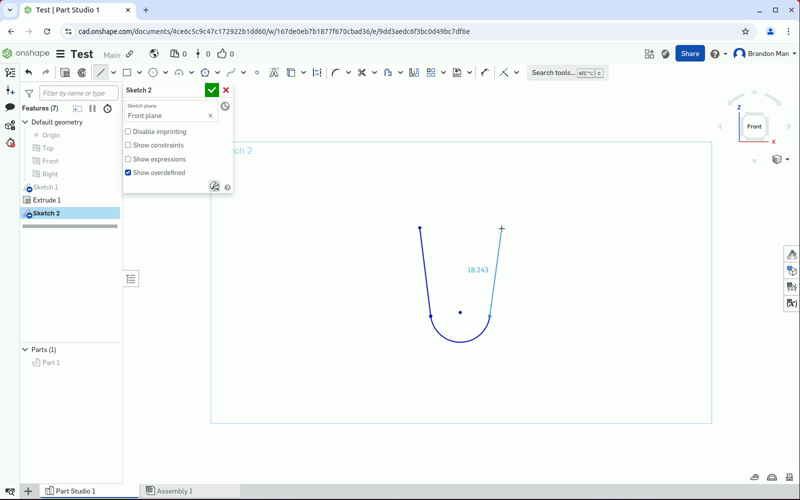
click(501, 228)
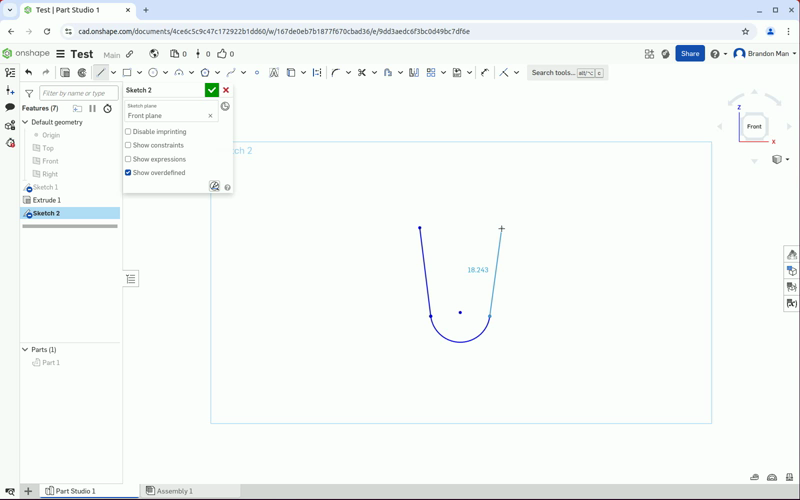
key_up(shift)
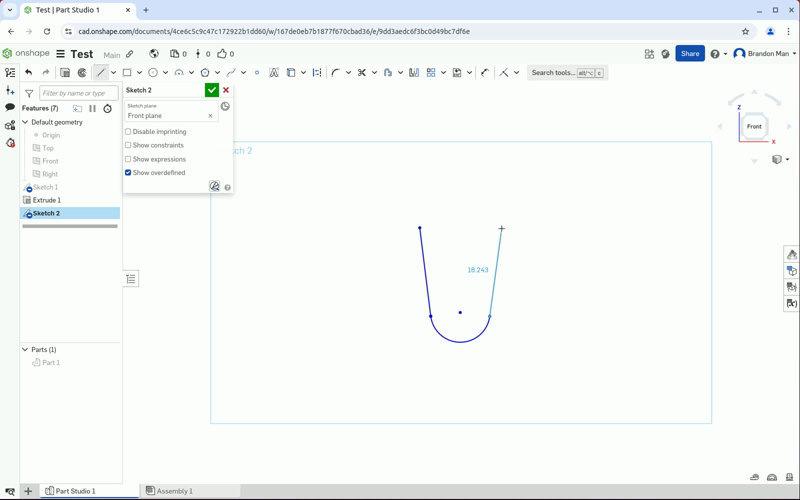
key(esc)
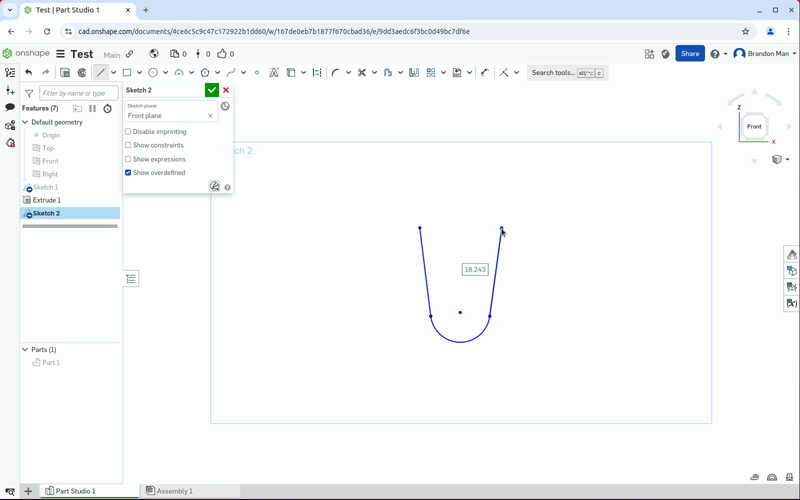
key(a)
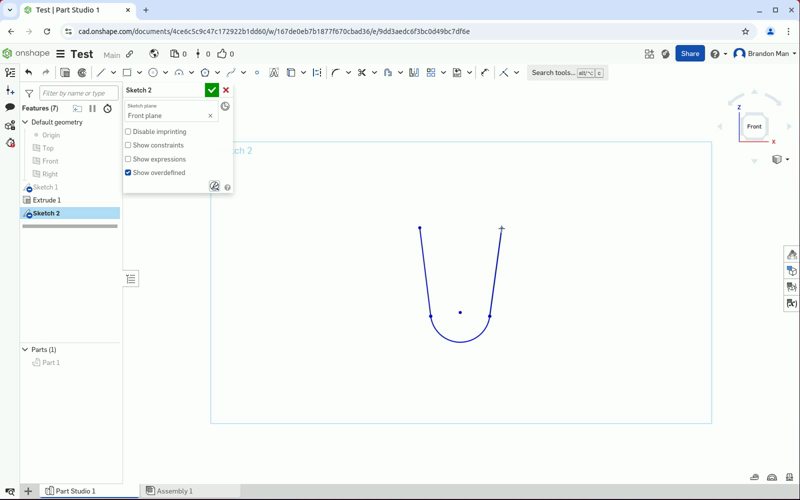
mouse_move(501, 228)
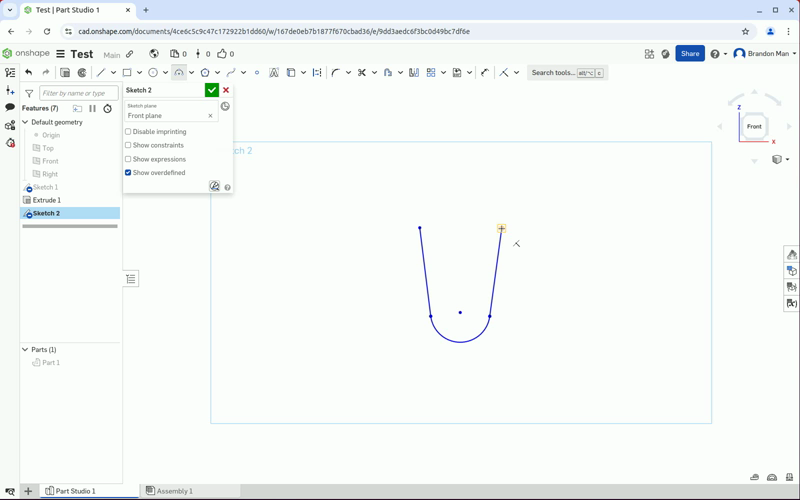
click(501, 228)
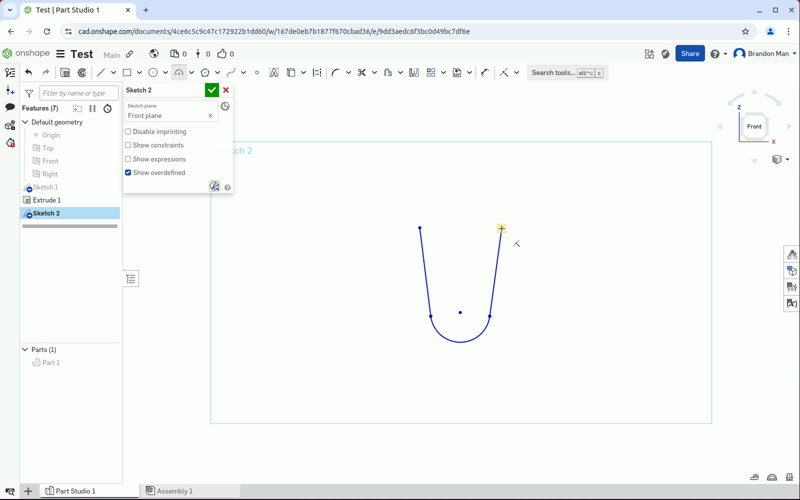
mouse_move(419, 227)
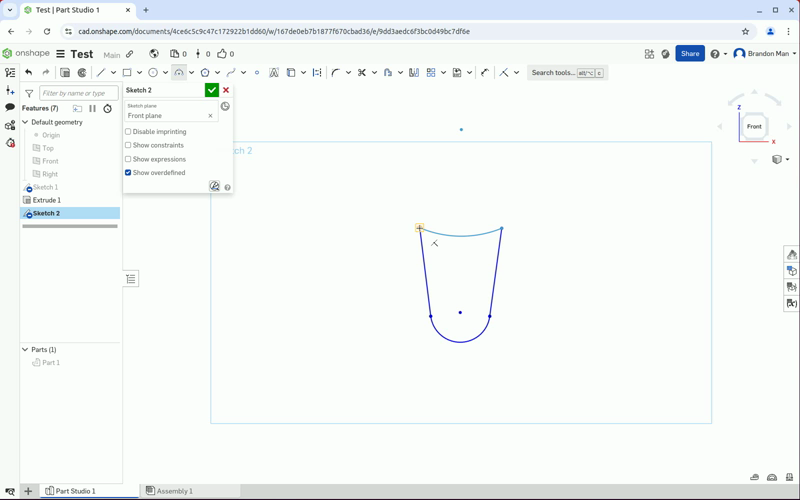
click(419, 227)
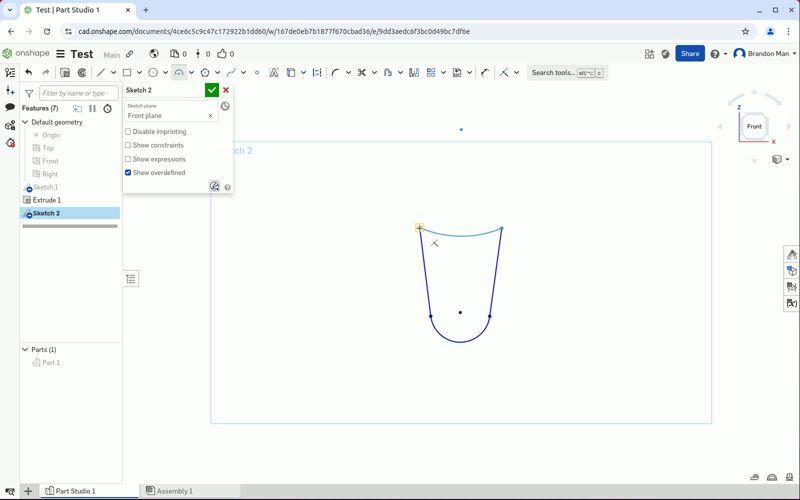
key_down(shift)
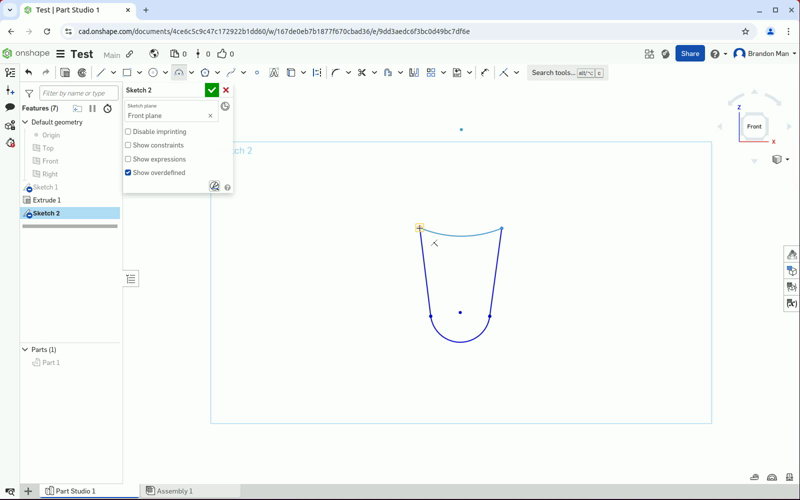
mouse_move(460, 181)
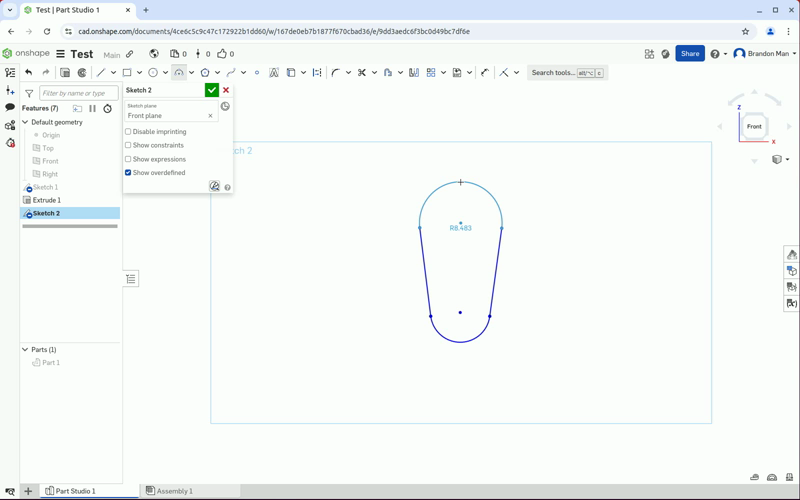
click(460, 181)
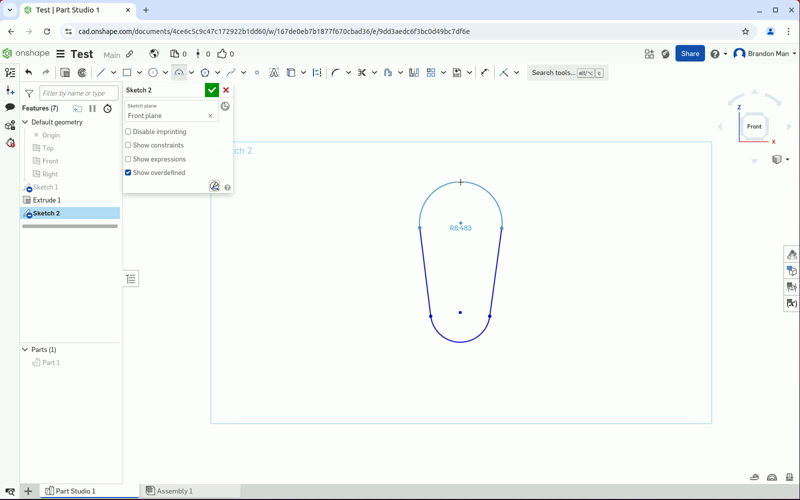
key_up(shift)
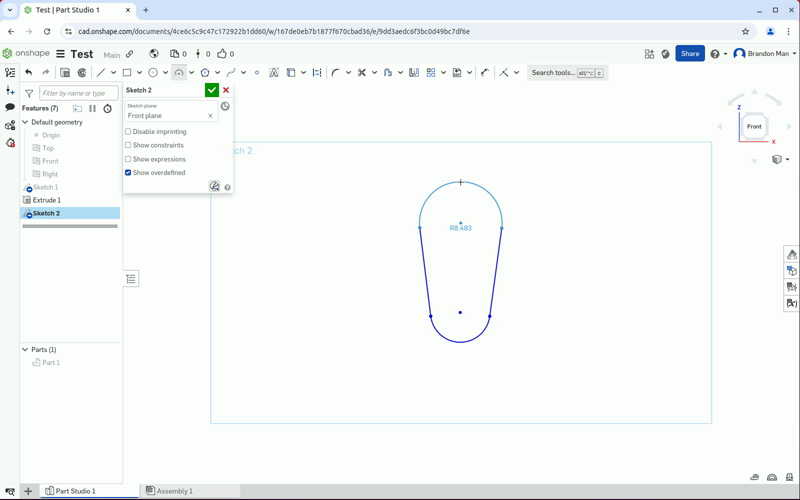
key(esc)
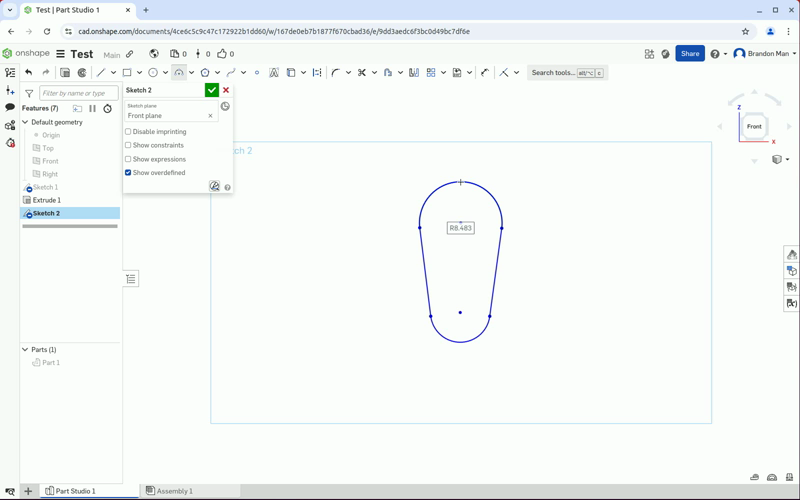
mouse_move(450, 252)
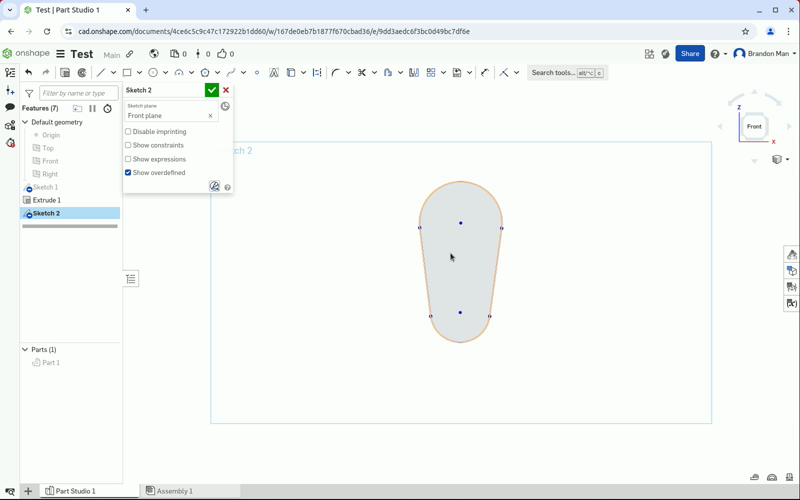
click(450, 252)
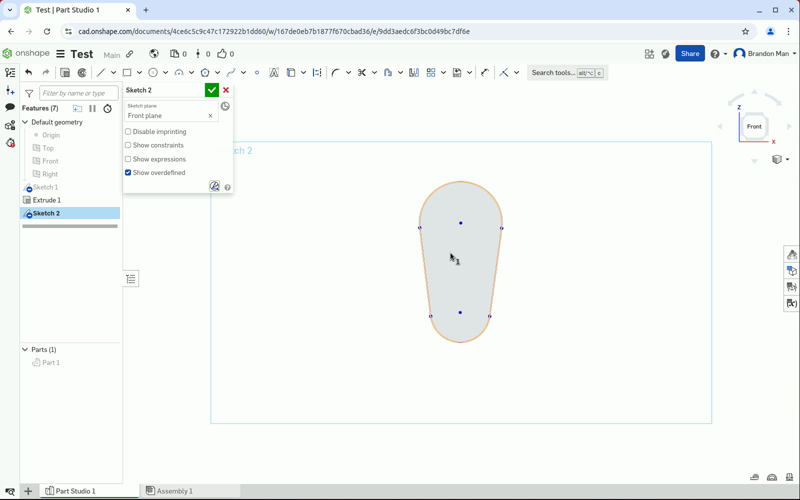
mouse_move(73, 352)
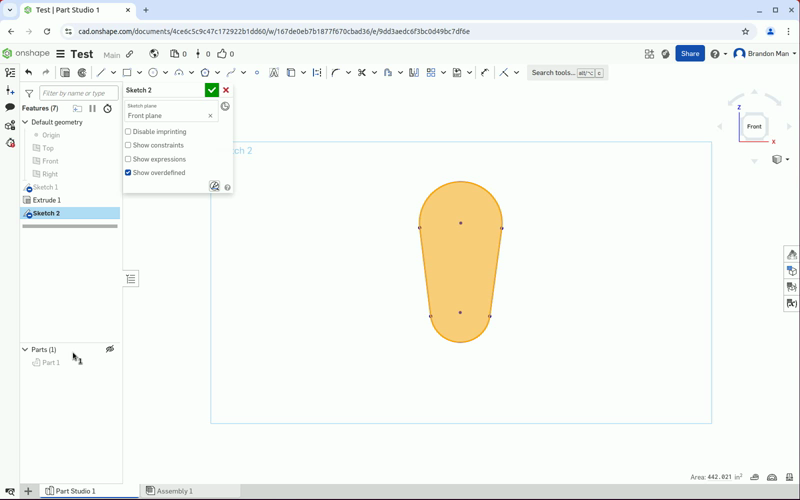
key(shift+y)
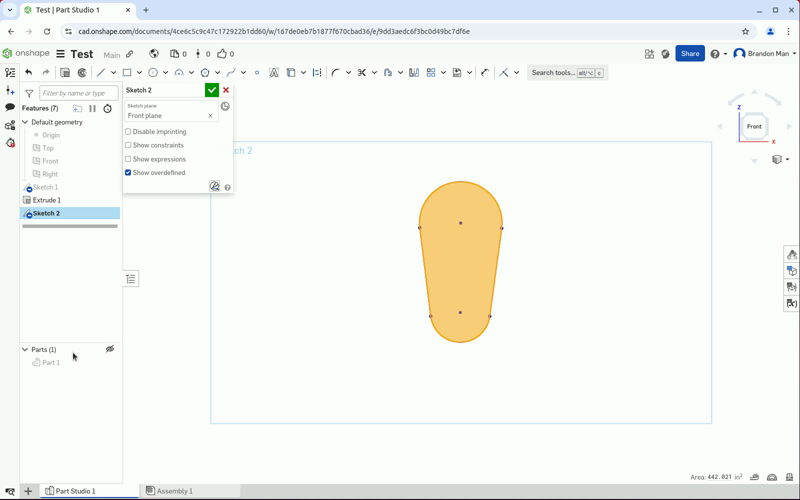
key(shift+e)
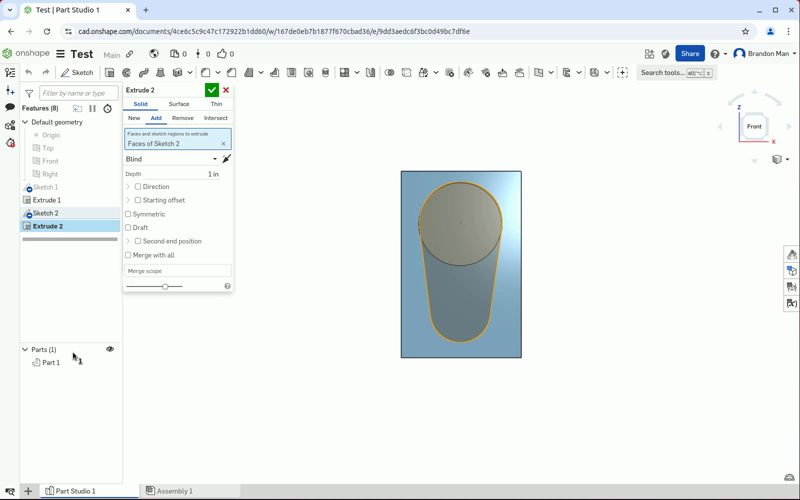
mouse_move(143, 106)
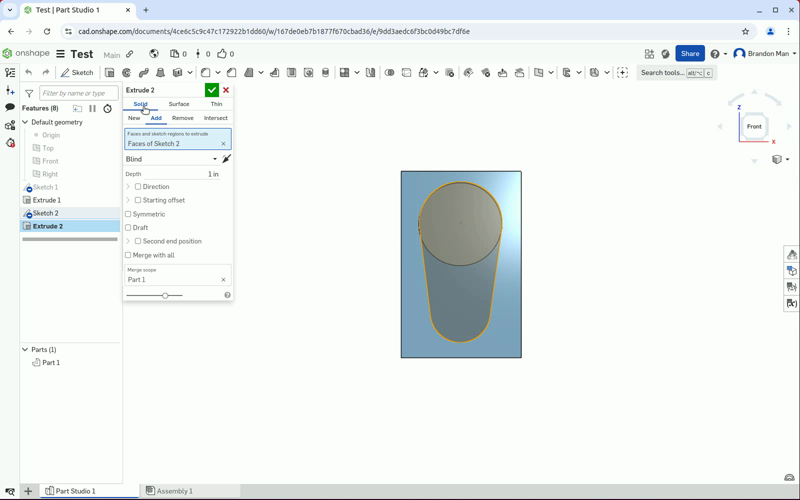
click(143, 106)
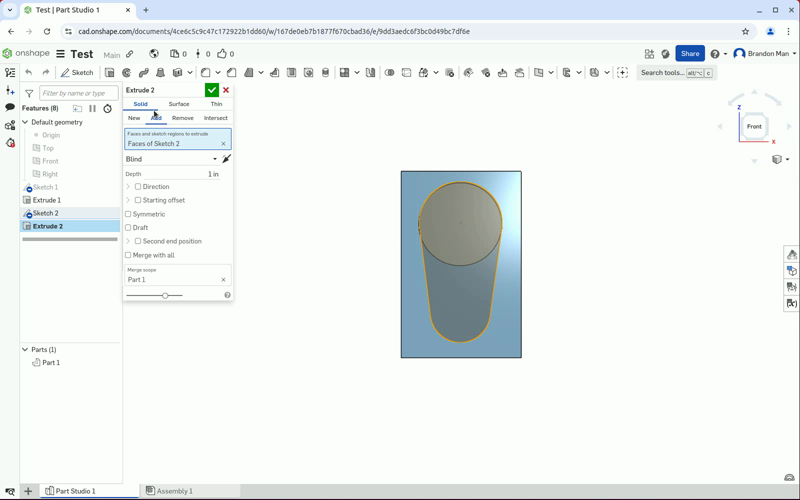
mouse_move(186, 120)
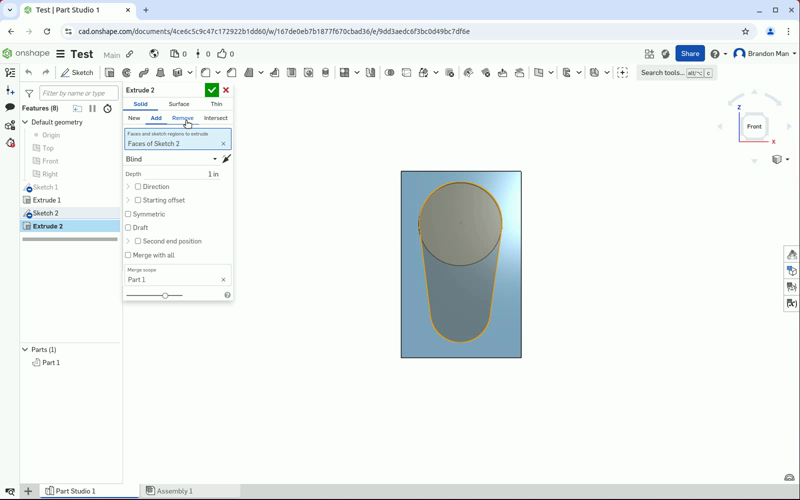
click(186, 120)
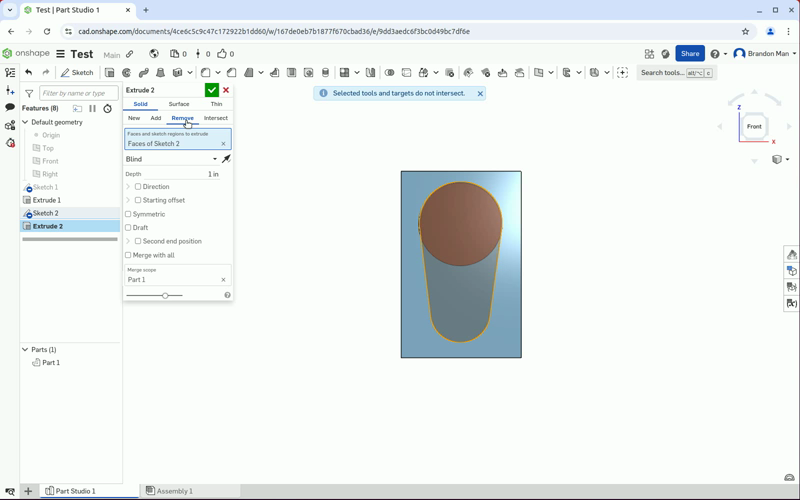
key(tab, 4)
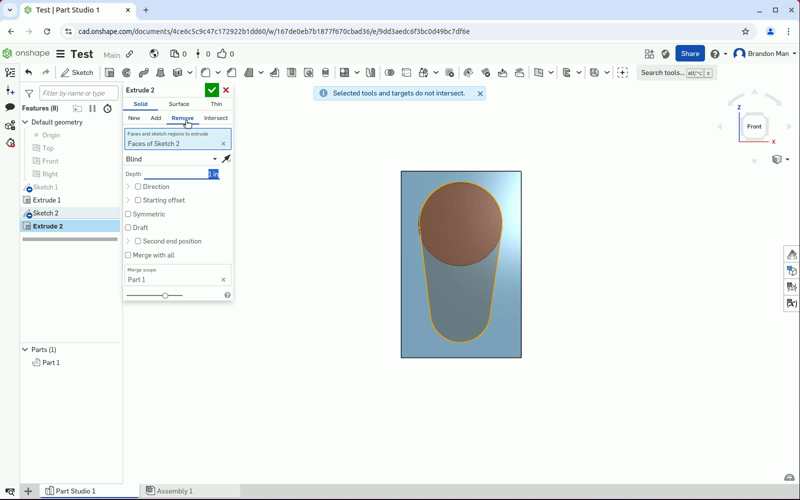
text(-6.258)
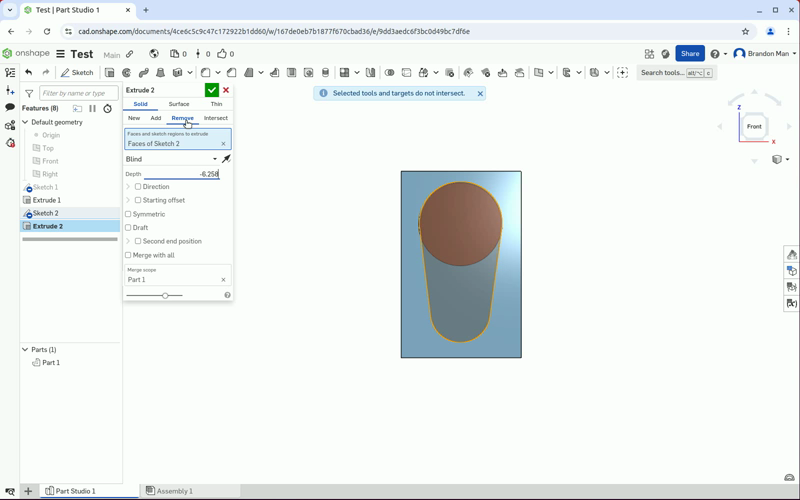
key(tab, 3)
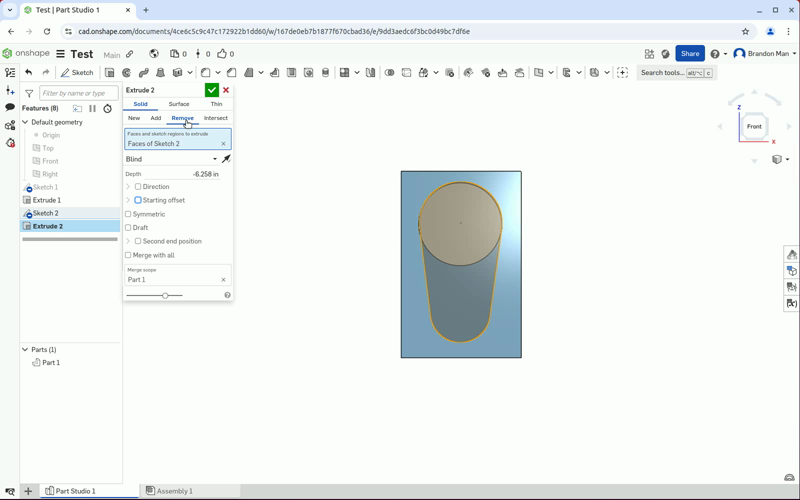
key(tab, 2)
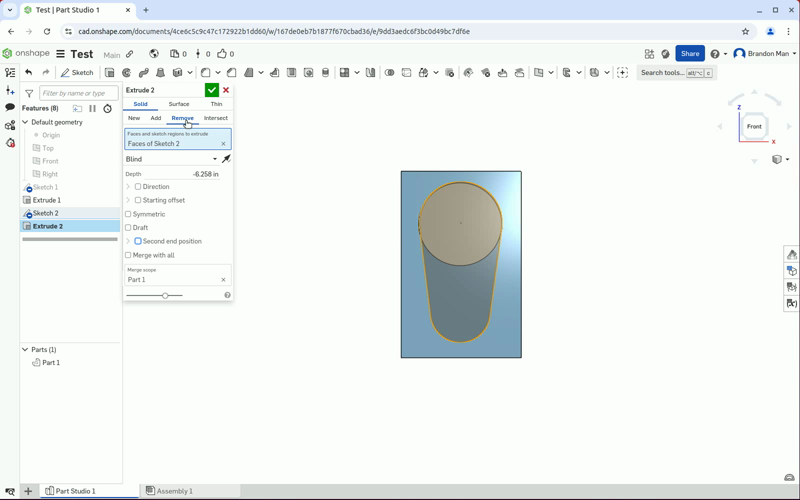
key(space)
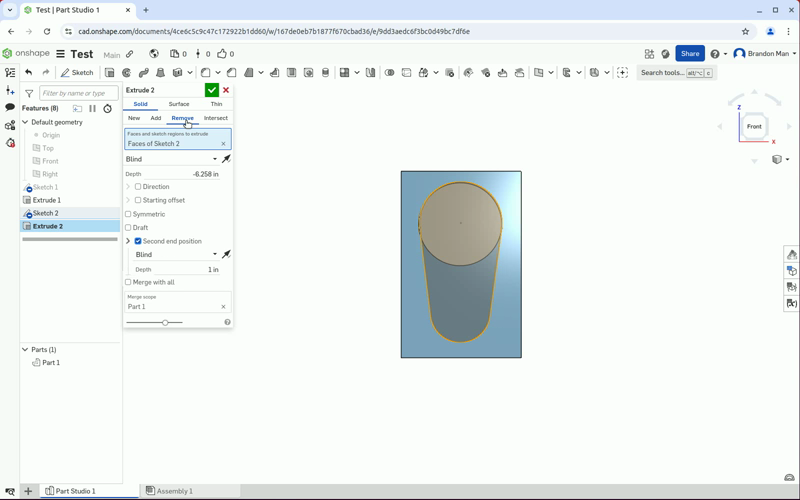
key(tab, 3)
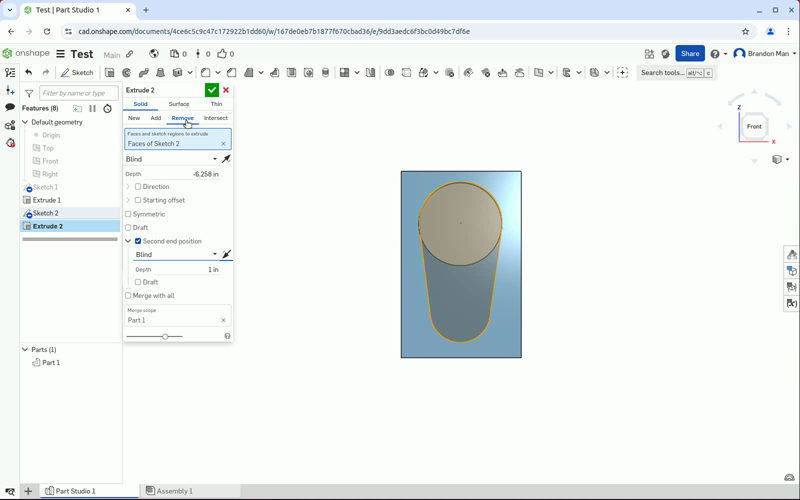
text(3.129)
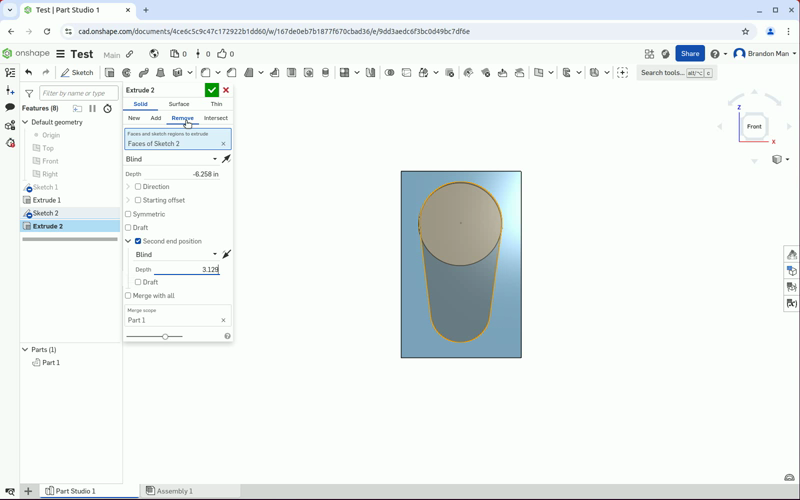
key(tab, 2)
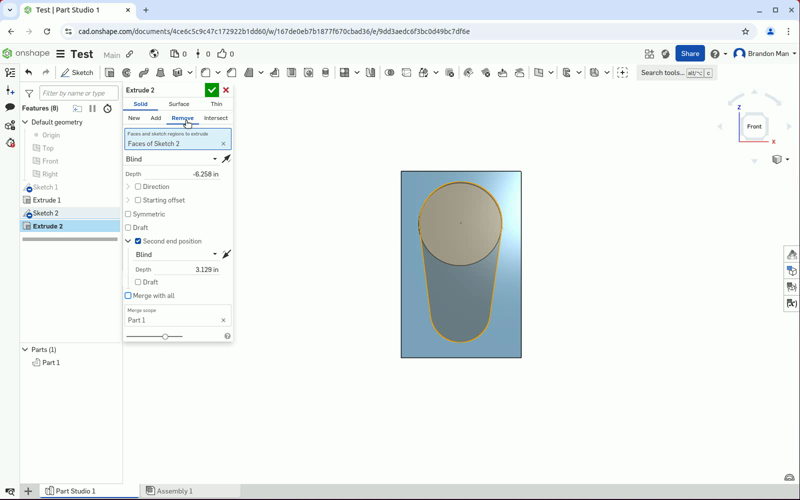
key(space)
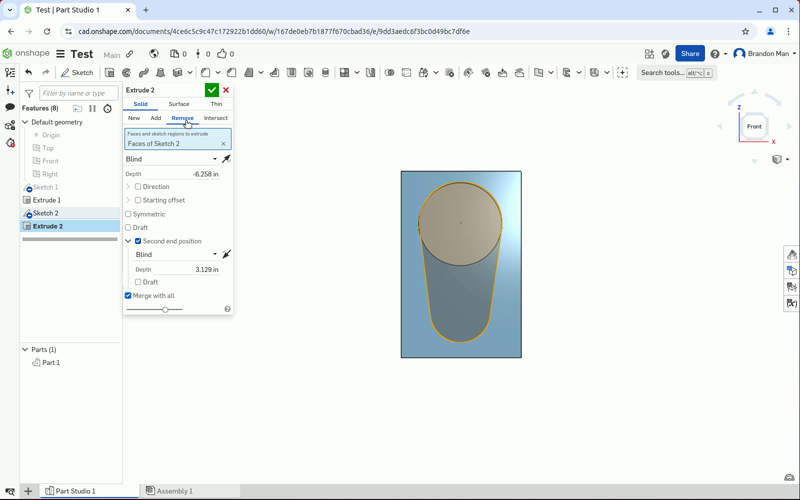
key(enter)
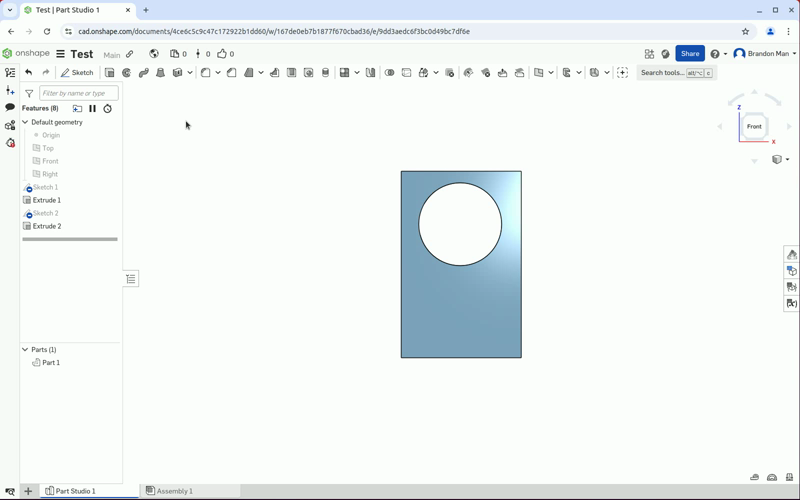
key(shift+h)
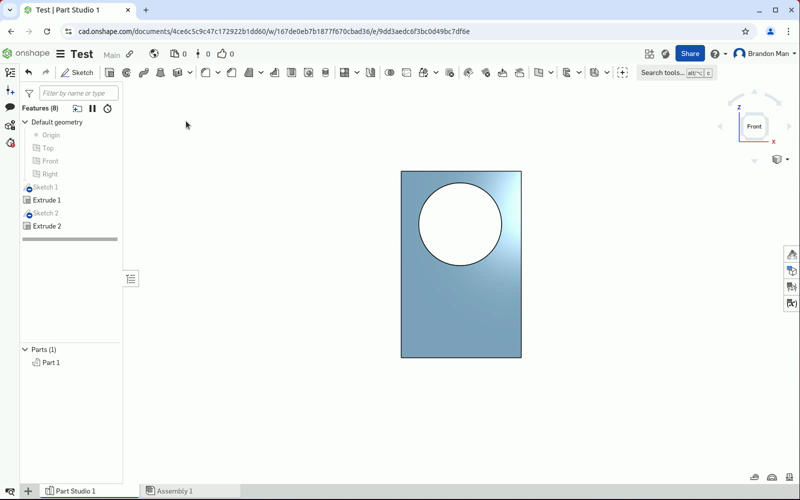
key(shift+h)
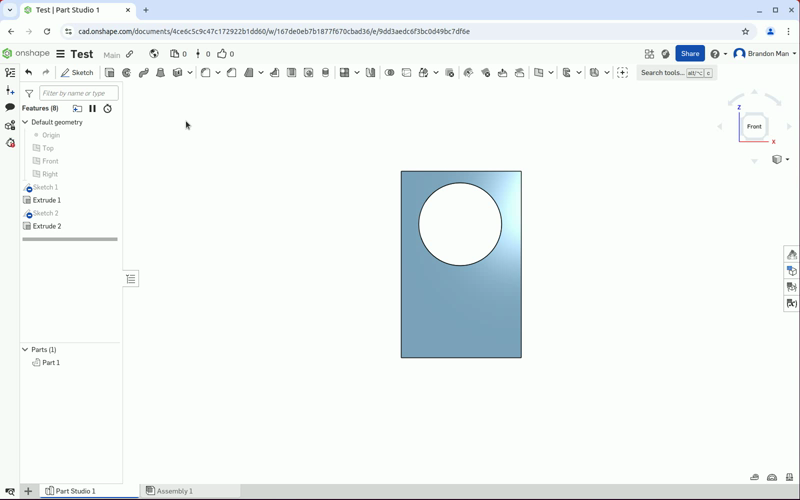
mouse_move(73, 189)
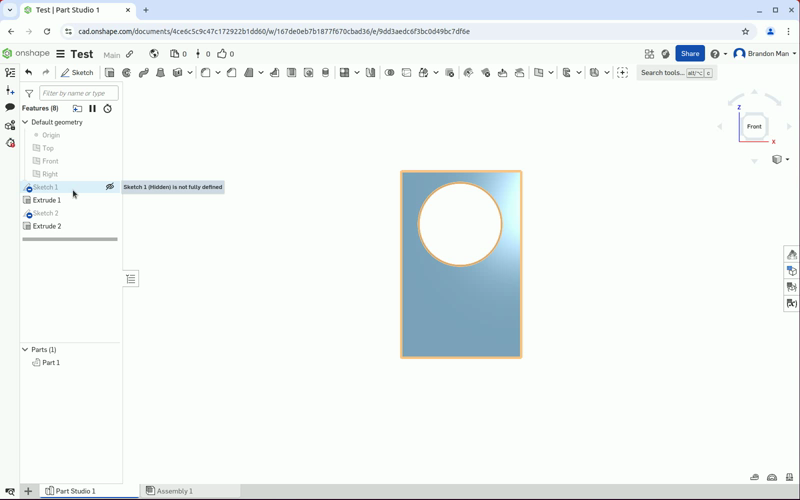
click(73, 189)
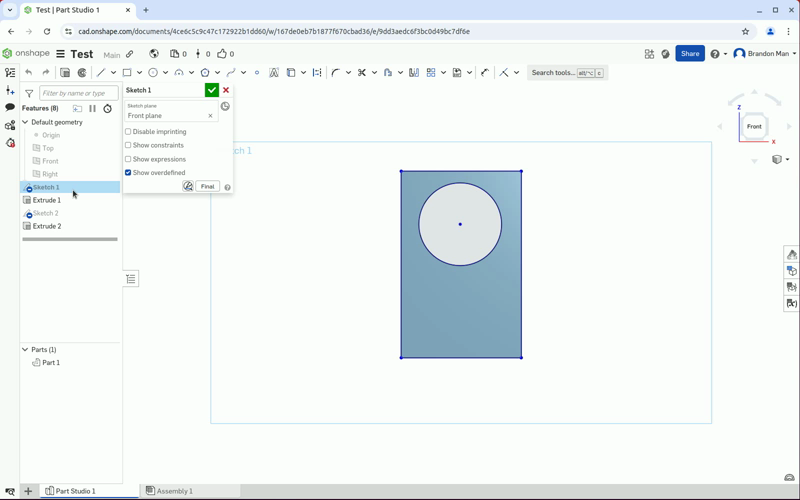
mouse_move(229, 92)
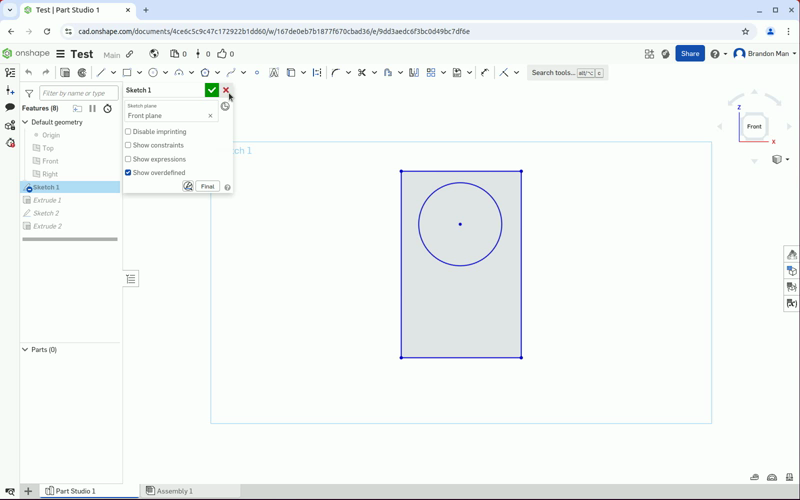
click(229, 92)
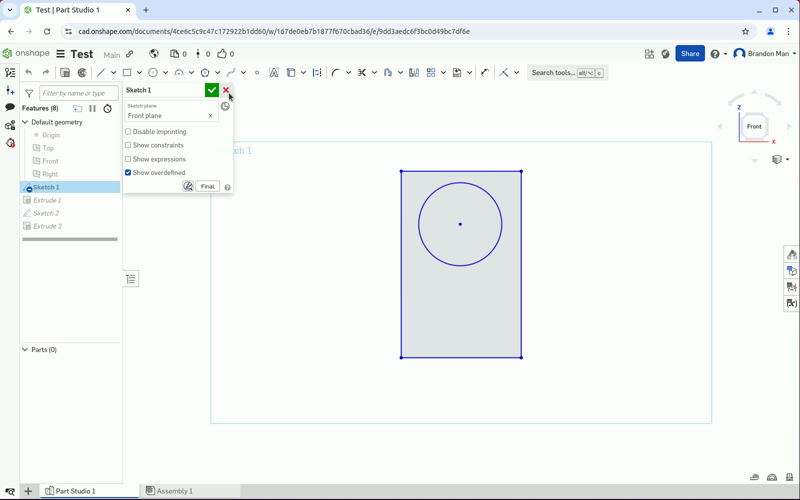
key(shift+s)
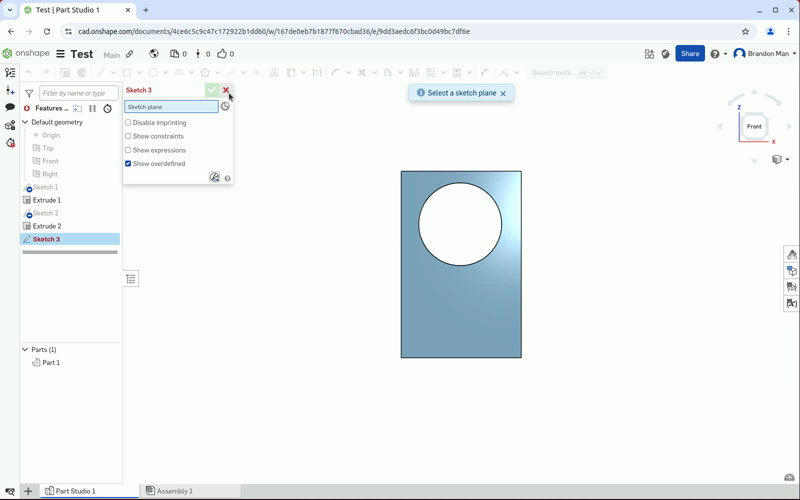
mouse_move(73, 163)
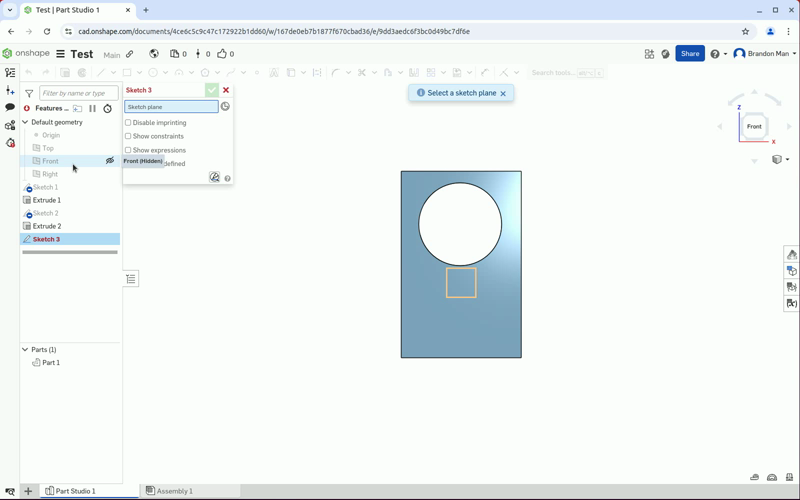
click(73, 163)
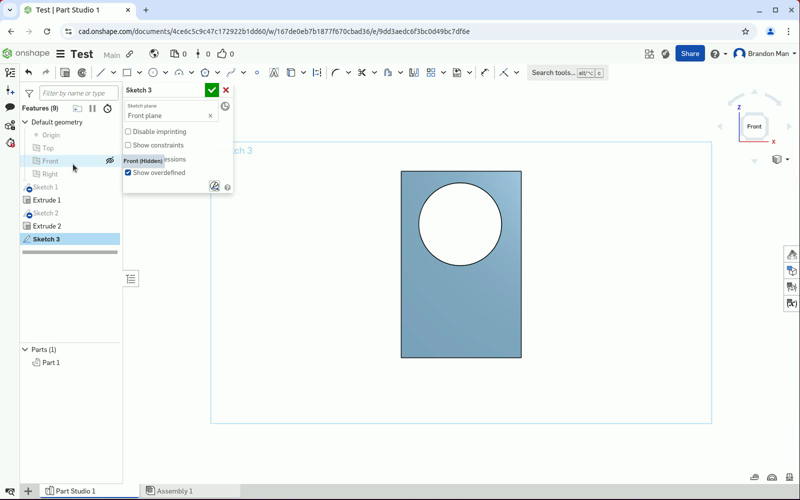
mouse_move(73, 352)
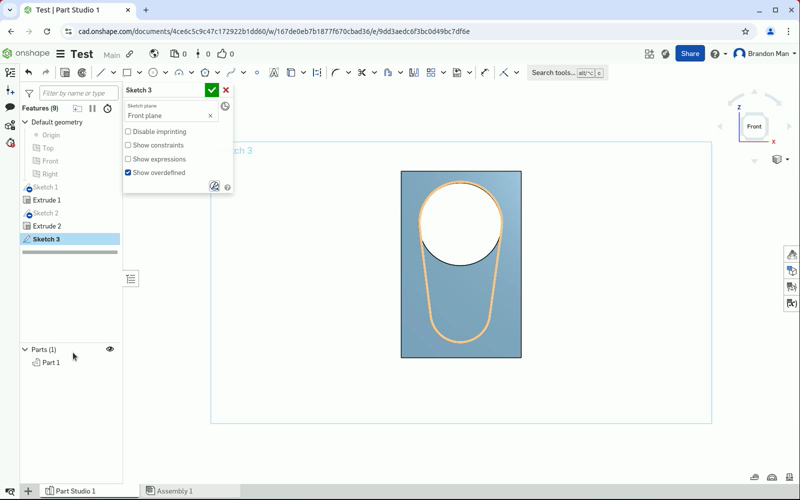
key(y)
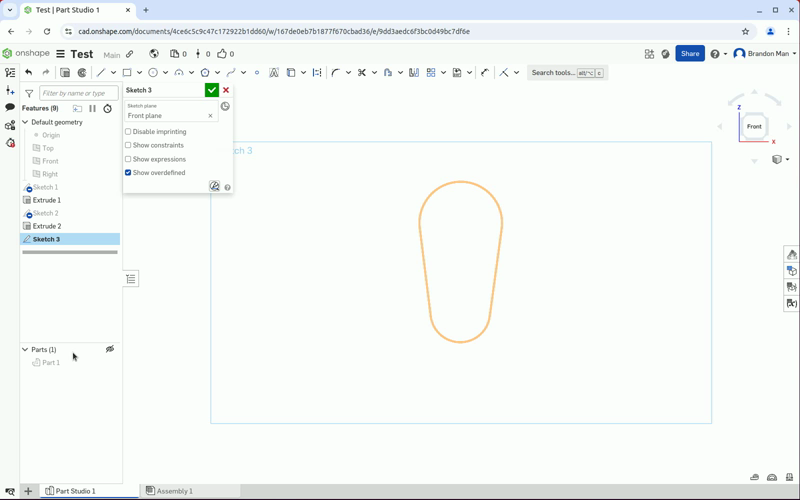
key(c)
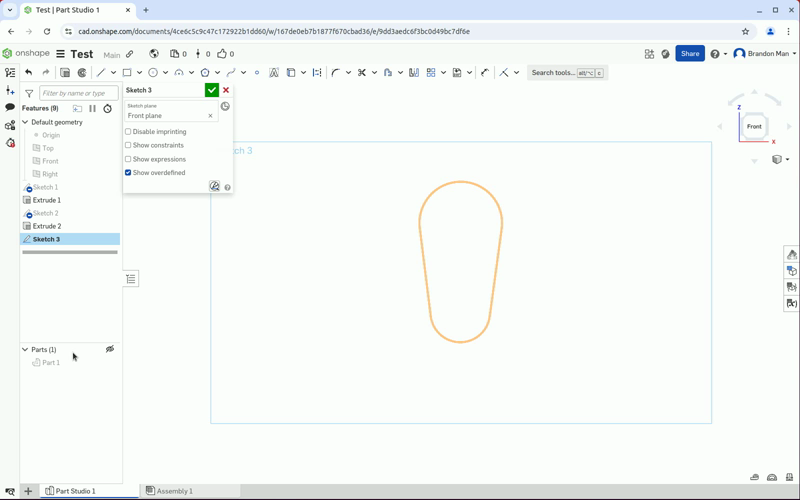
key_down(shift)
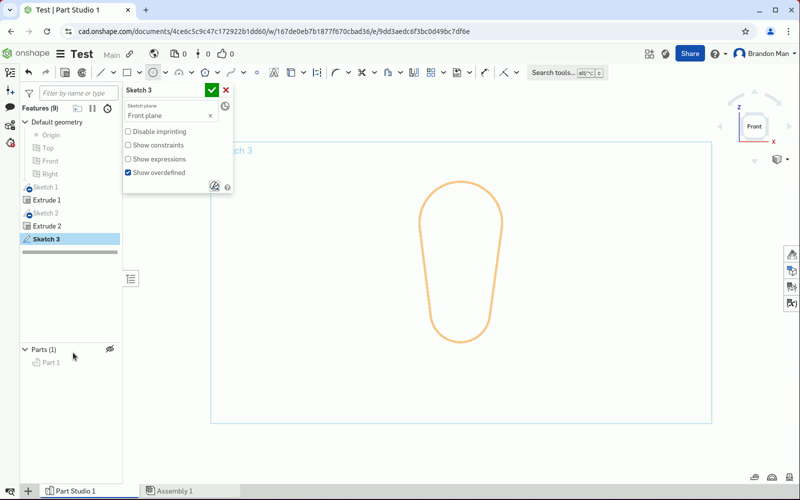
mouse_move(460, 313)
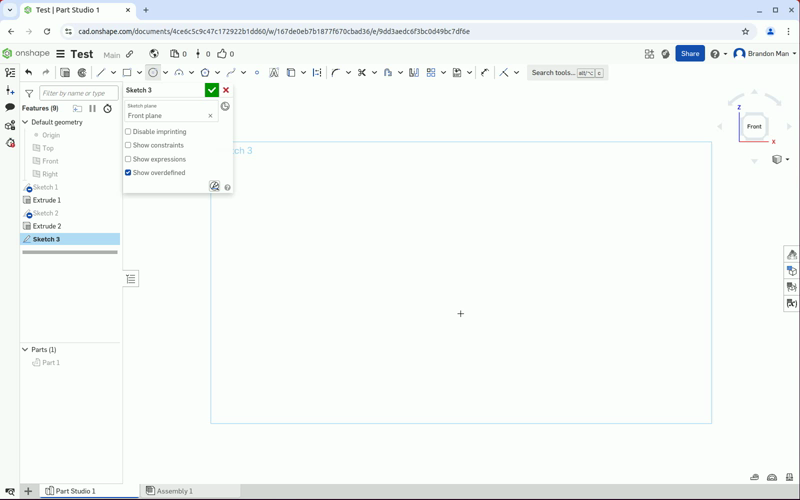
click(460, 313)
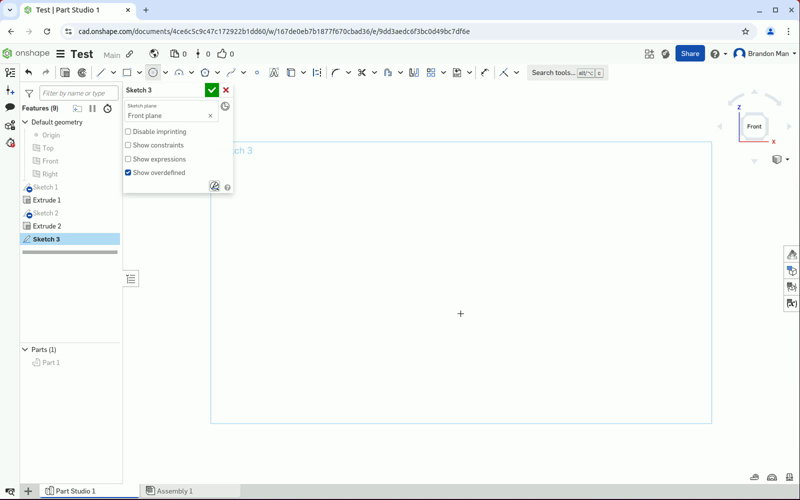
key_up(shift)
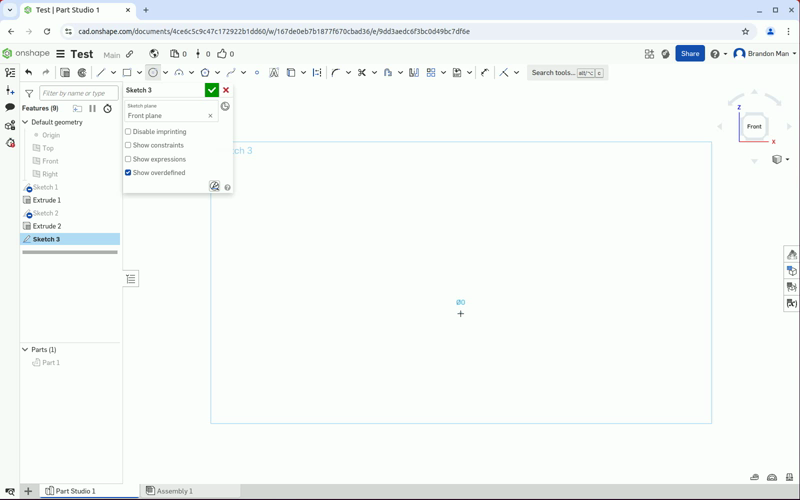
mouse_move(491, 313)
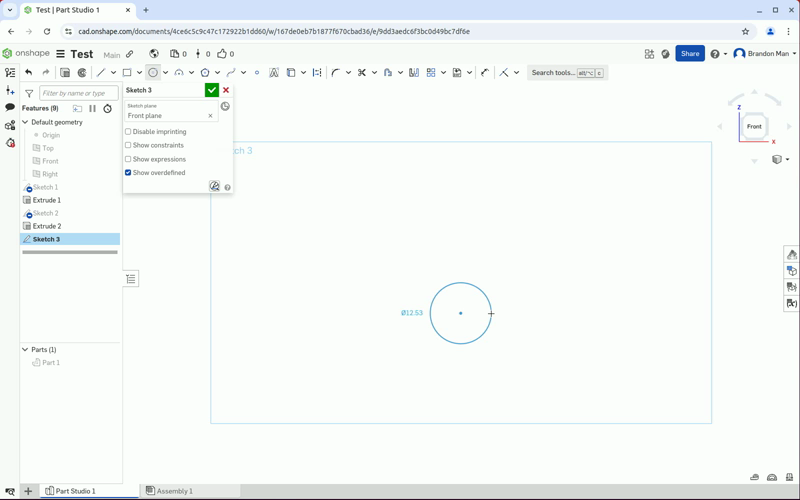
click(491, 313)
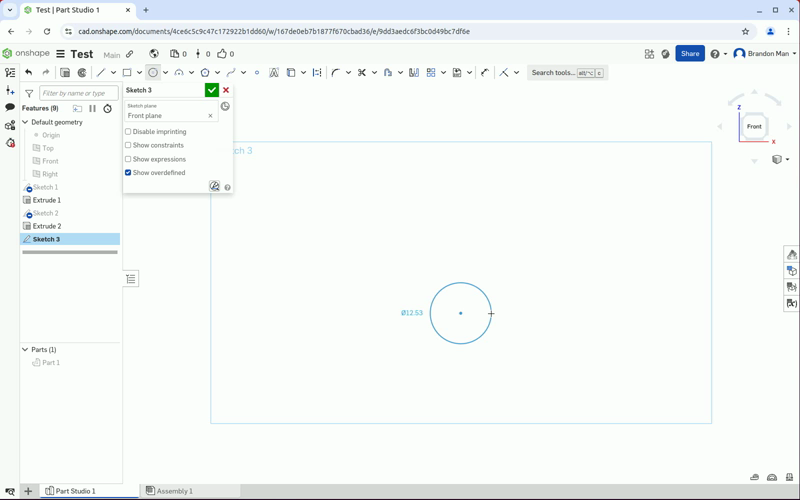
key(esc)
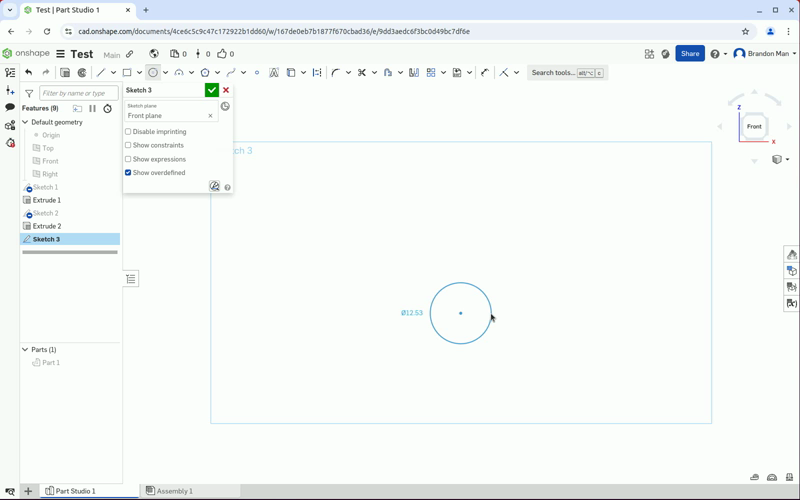
mouse_move(447, 335)
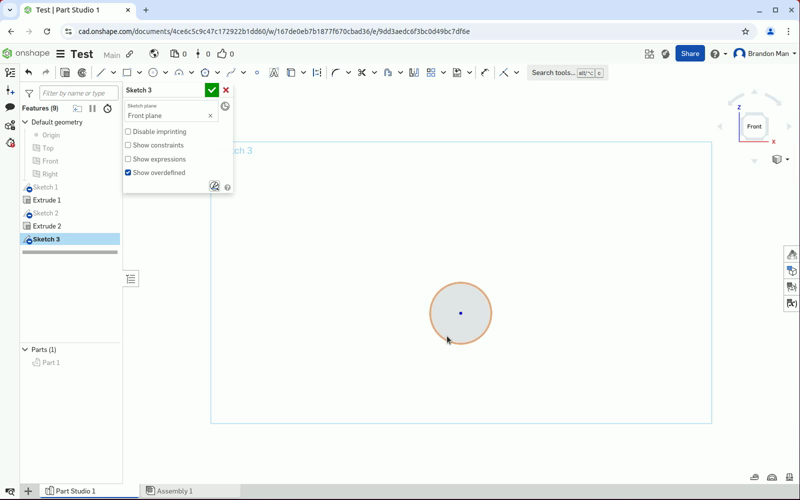
click(447, 335)
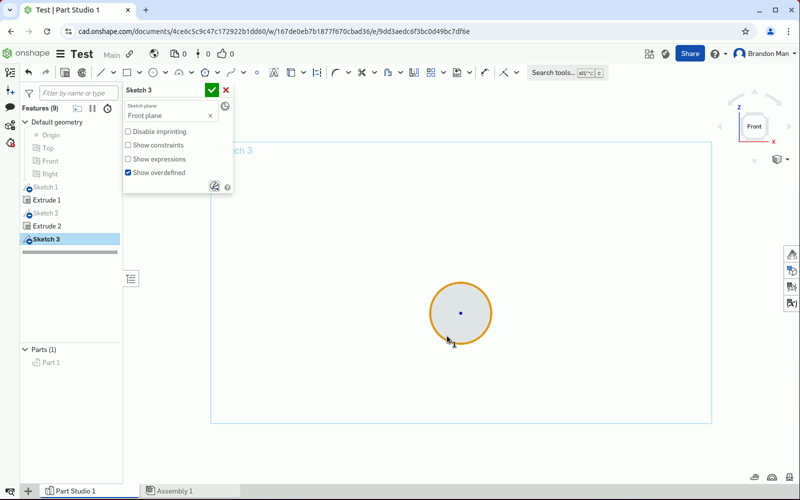
mouse_move(73, 352)
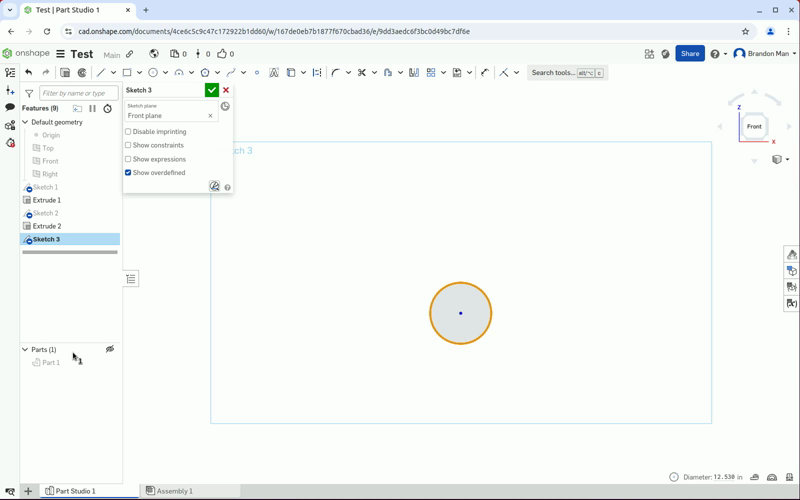
key(shift+y)
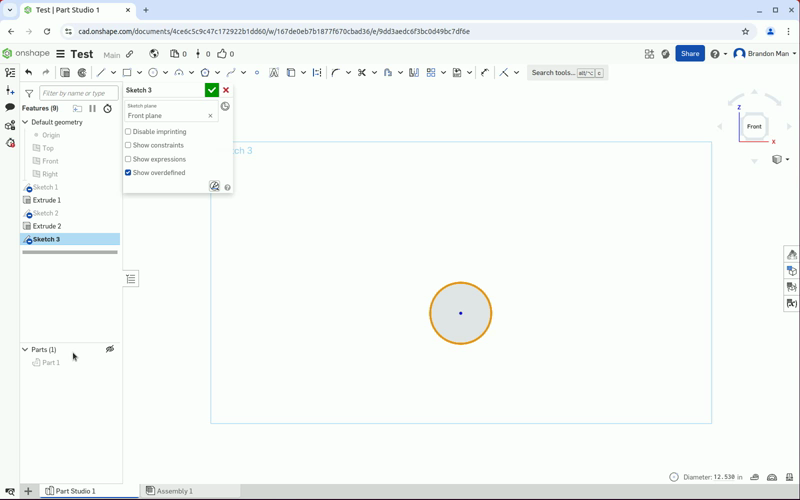
key(shift+e)
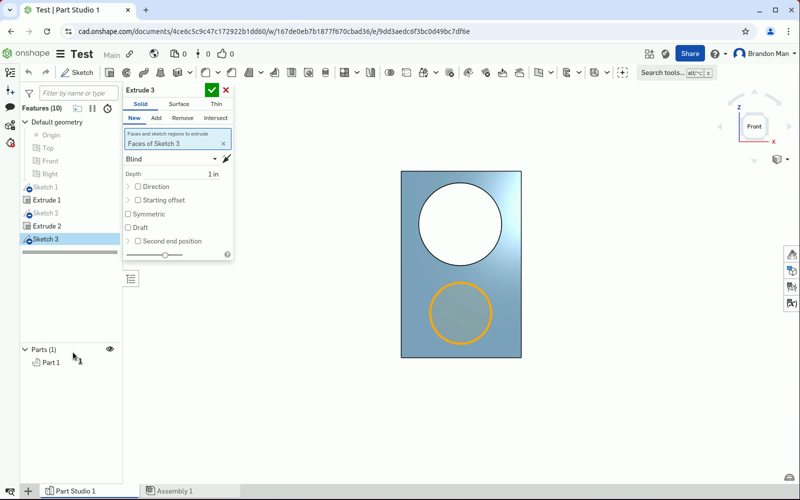
mouse_move(143, 106)
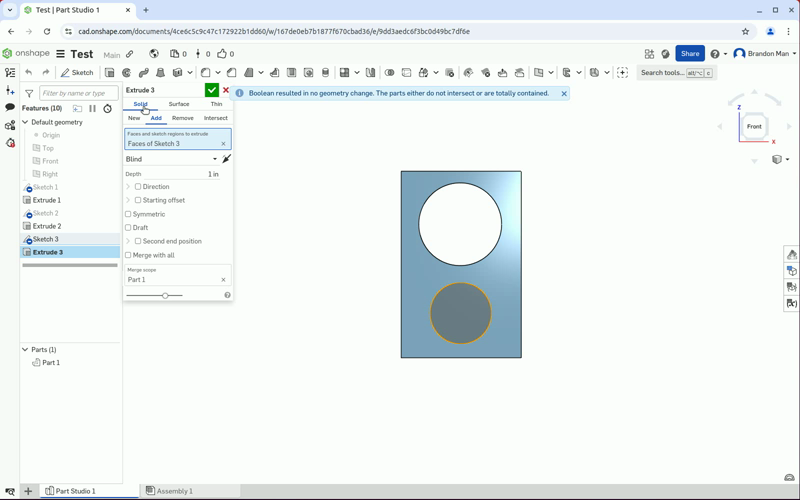
click(143, 106)
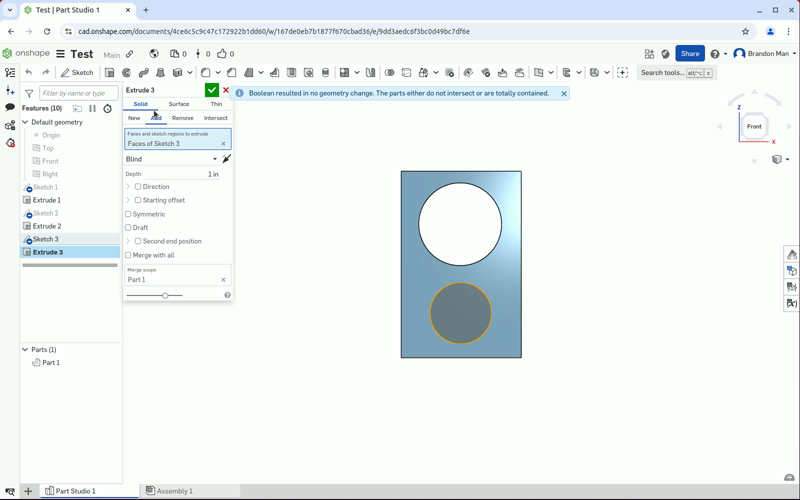
mouse_move(186, 120)
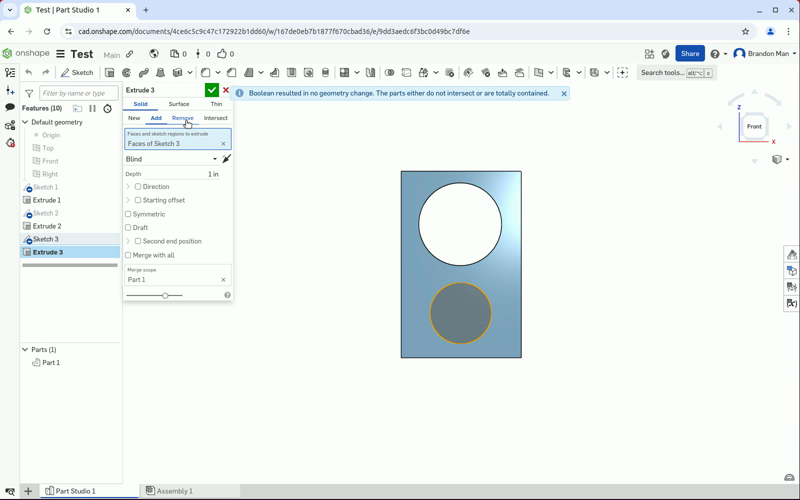
click(186, 120)
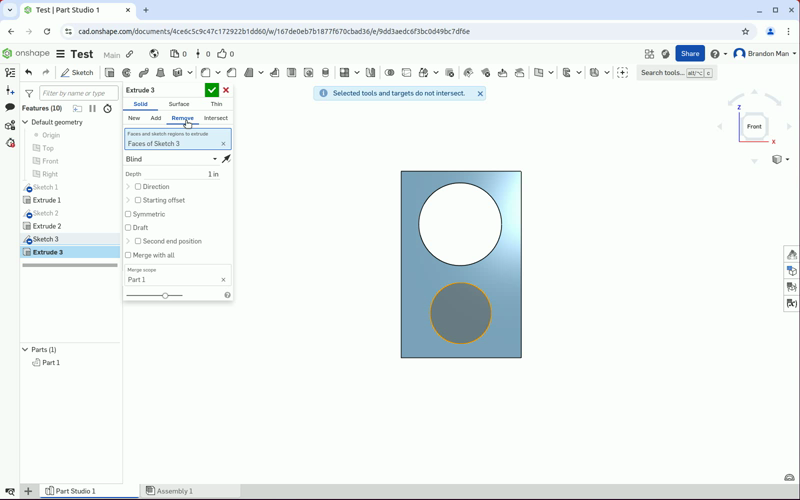
key(tab, 4)
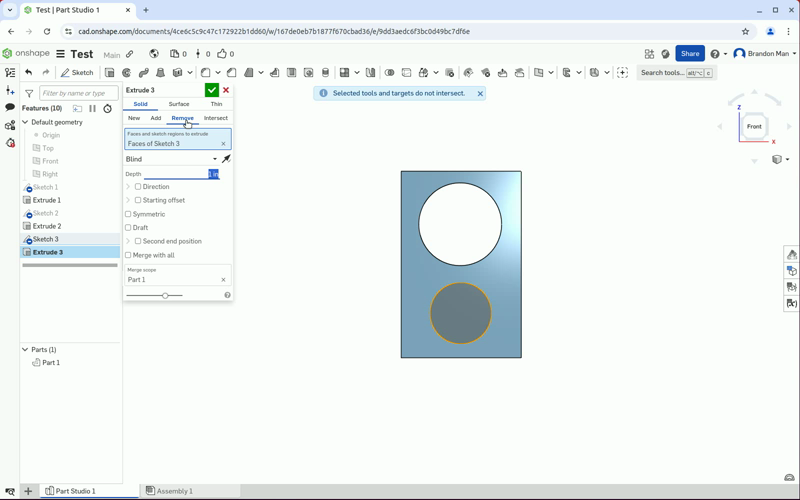
text(-3.129)
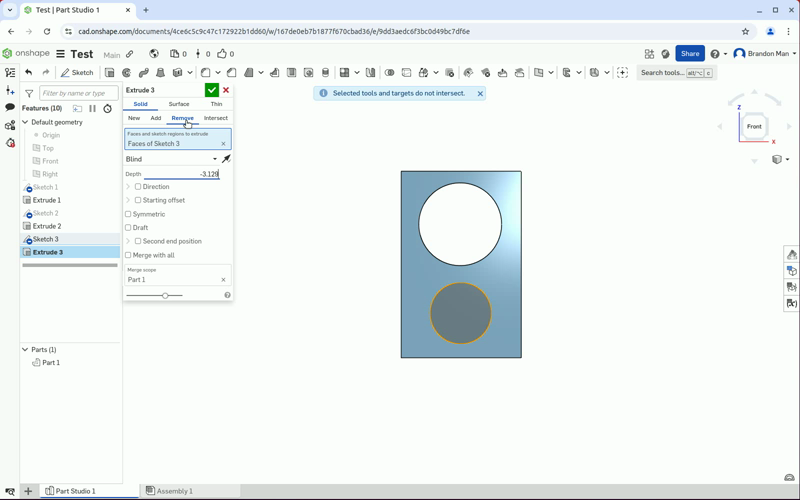
key(tab, 6)
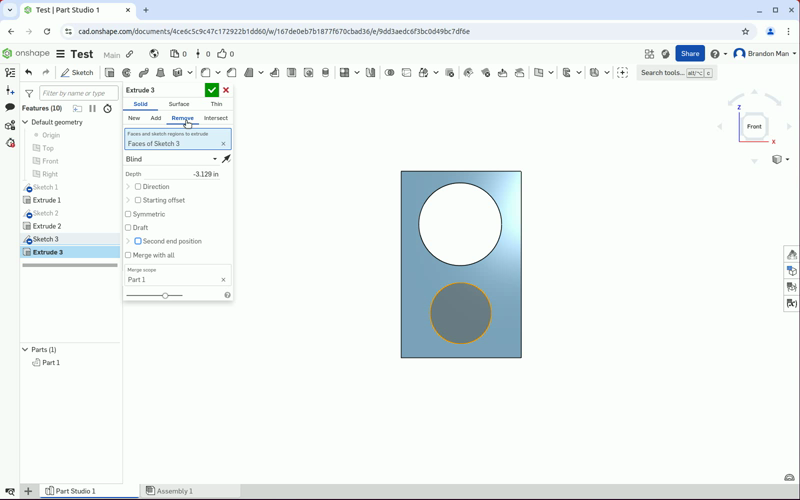
key(space)
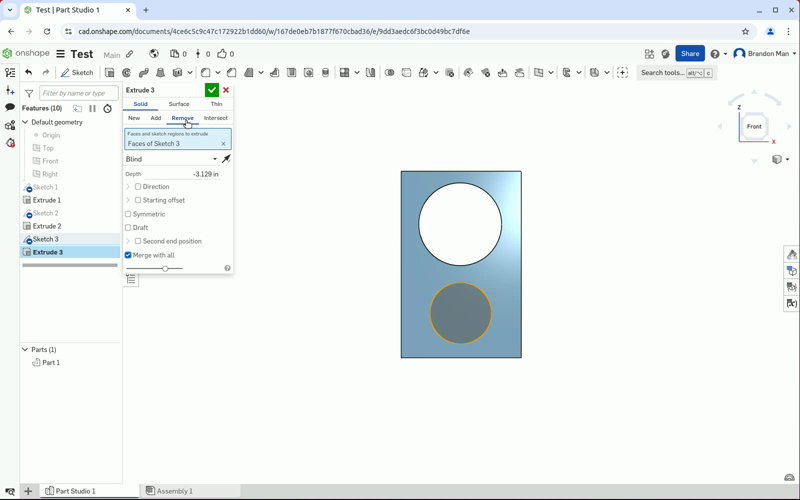
key(enter)
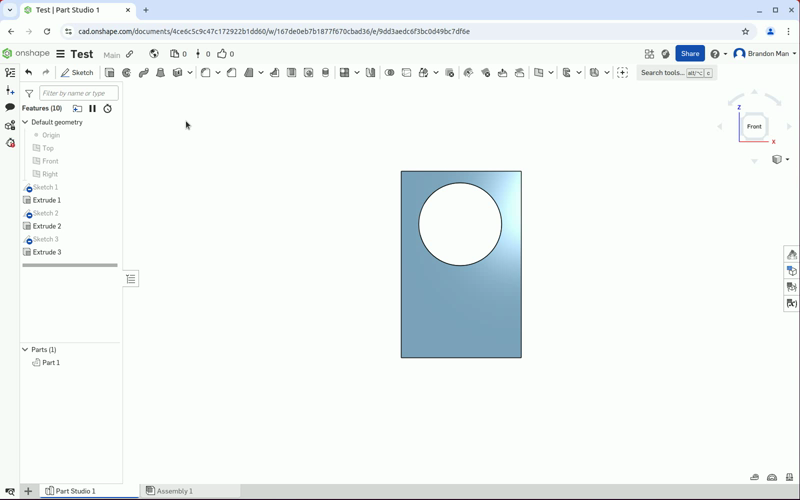
key(shift+h)
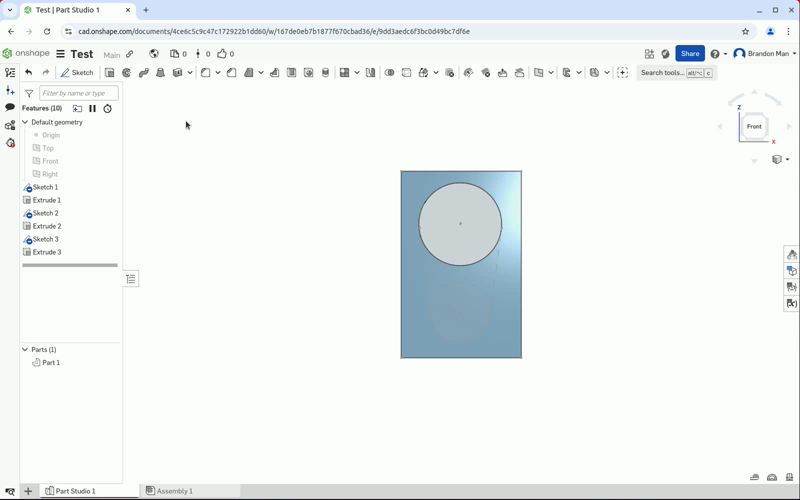
key(shift+h)
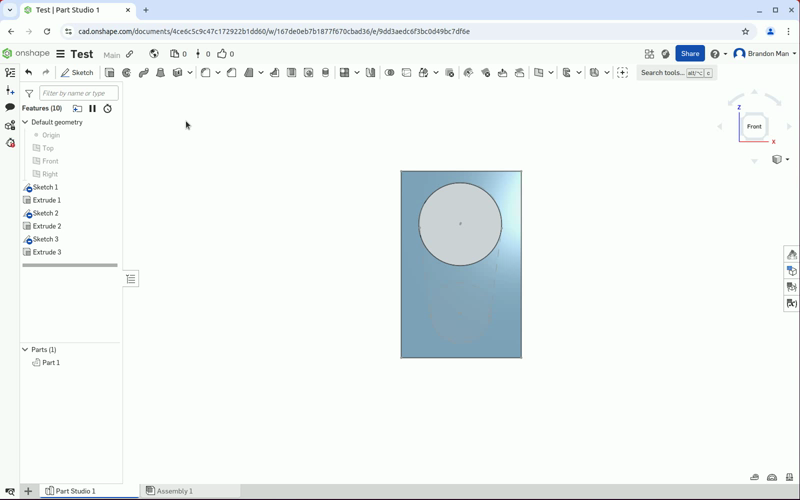
key(shift+7)
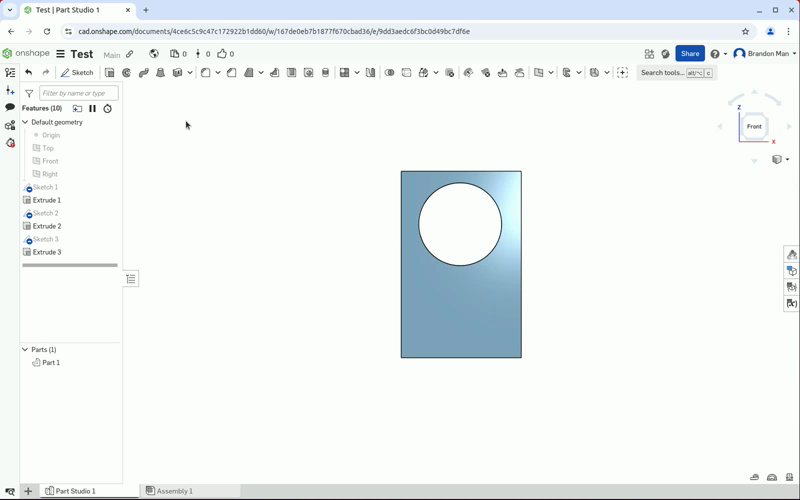
key(left, 2)
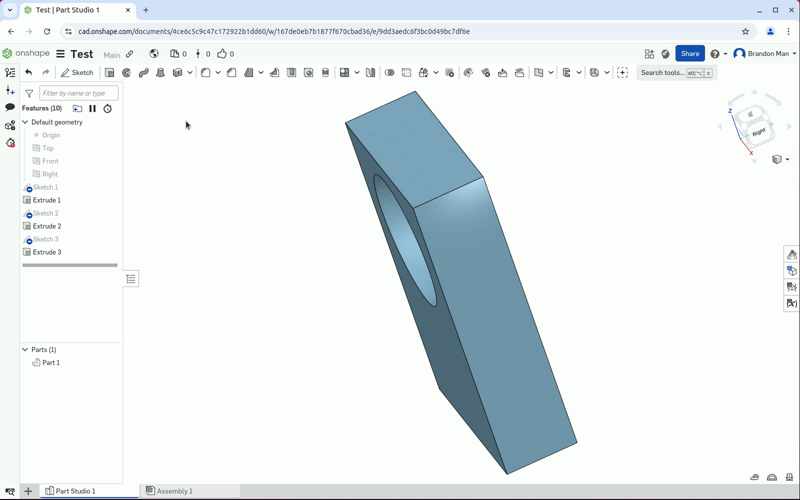
key(down, 2)
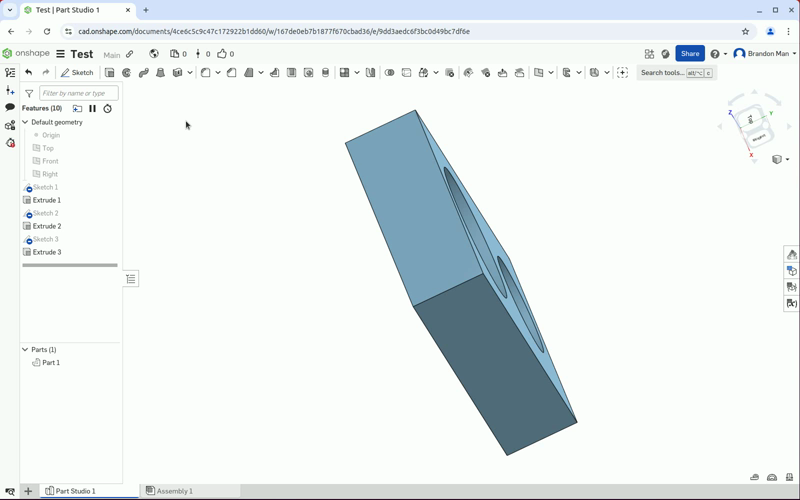
key(up, 2)
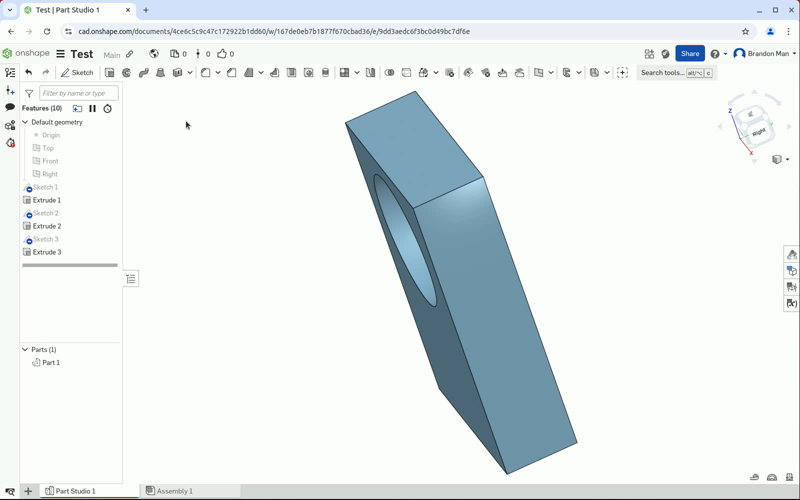
key(right, 2)
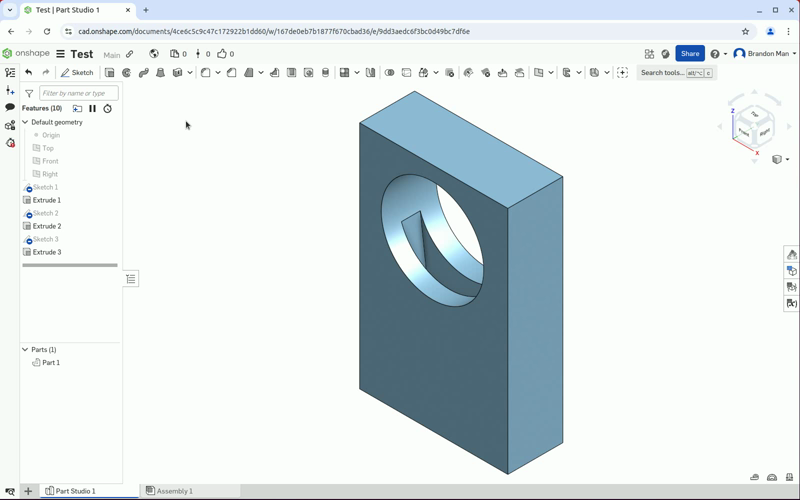
mouse_move(73, 189)
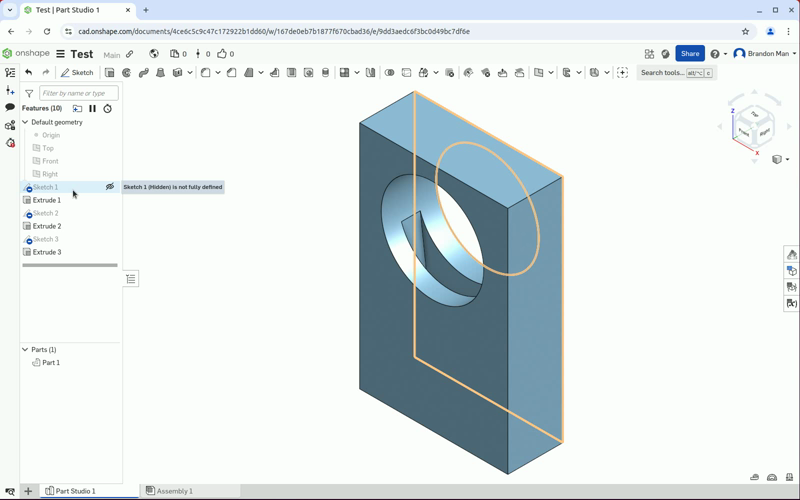
click(73, 189)